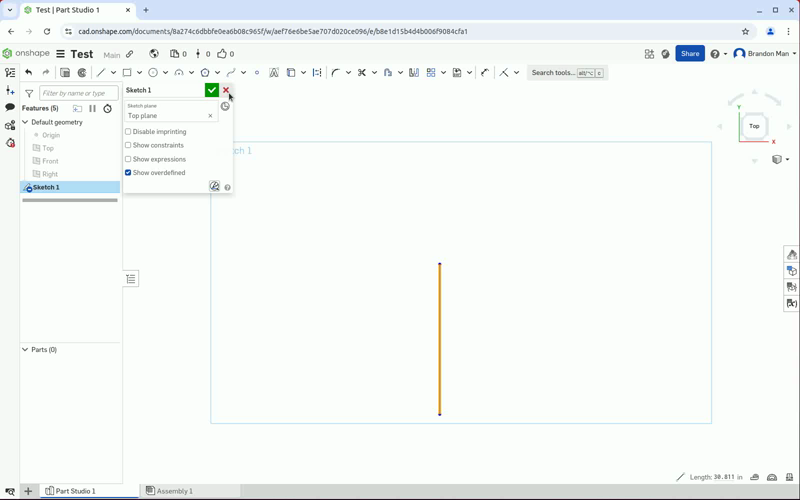
key(shift+h)
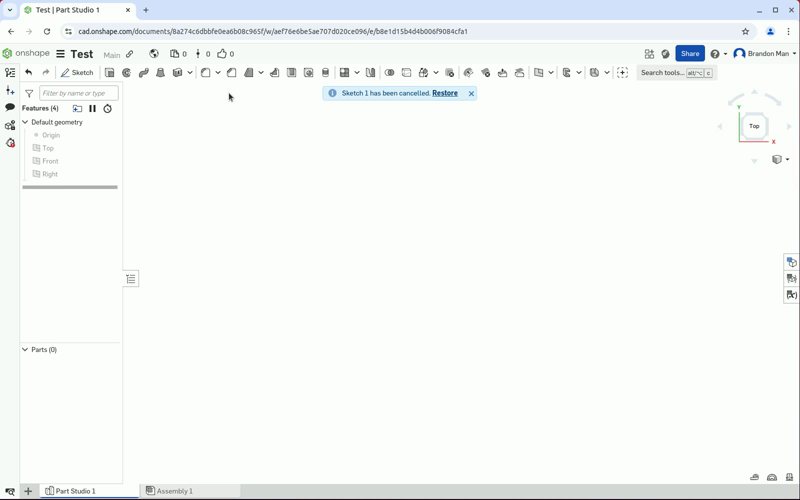
mouse_move(73, 352)
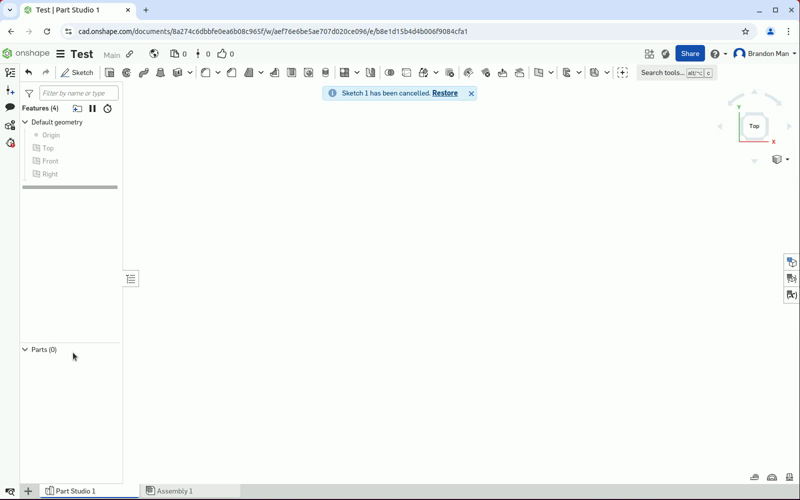
key(y)
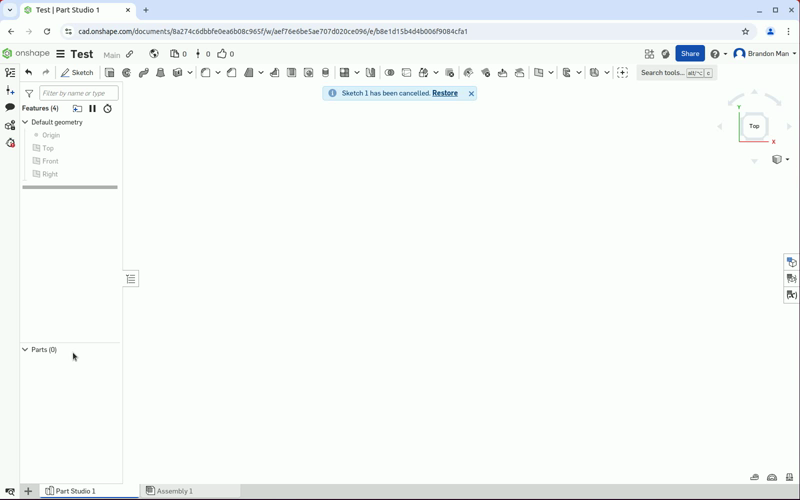
key(shift+p)
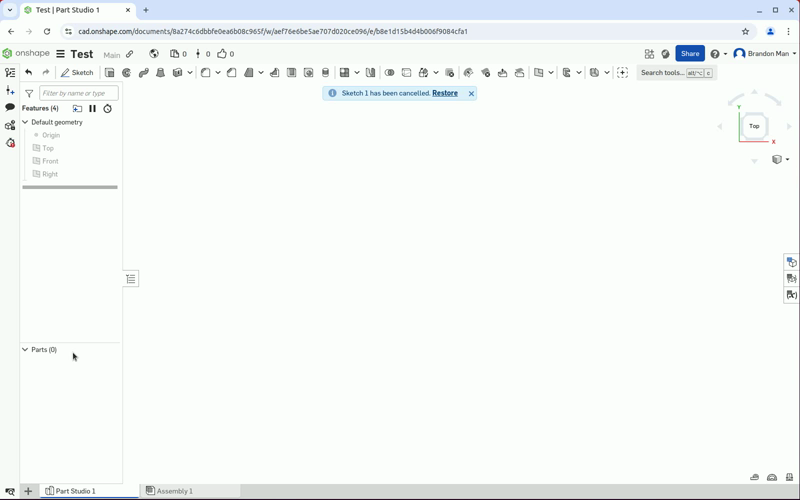
key(space)
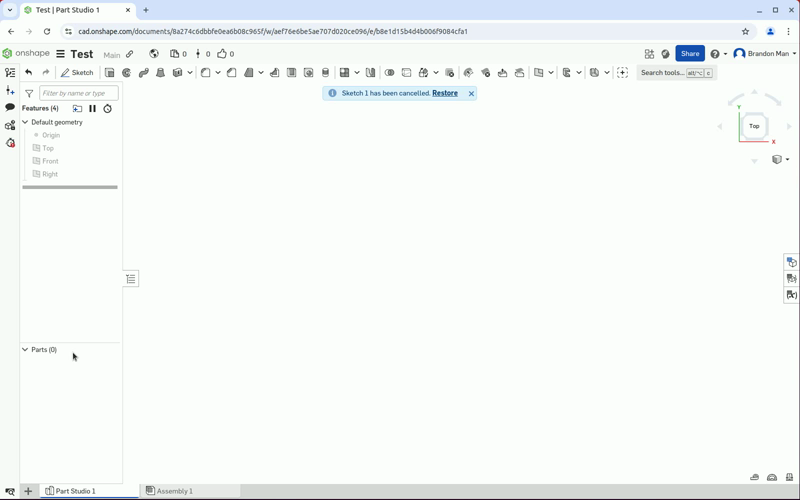
key_down(shift)
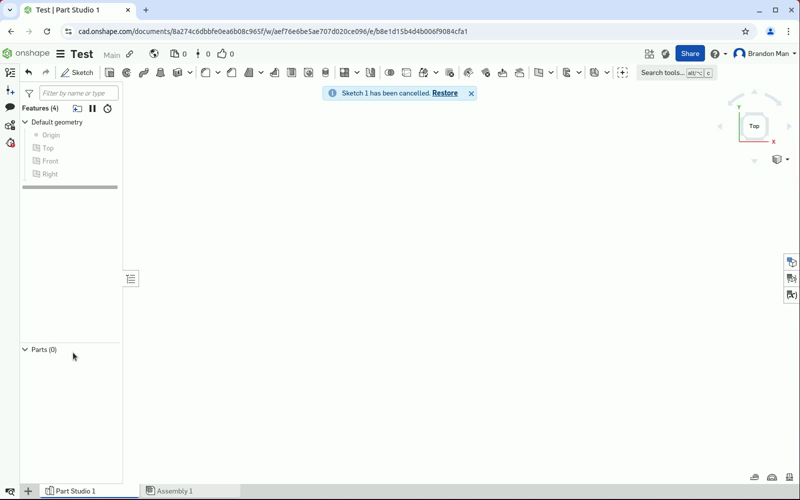
key(up)
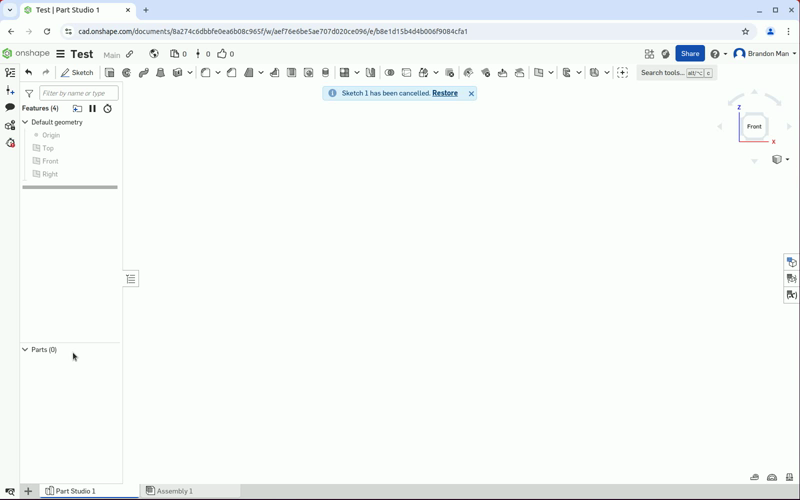
key_up(shift)
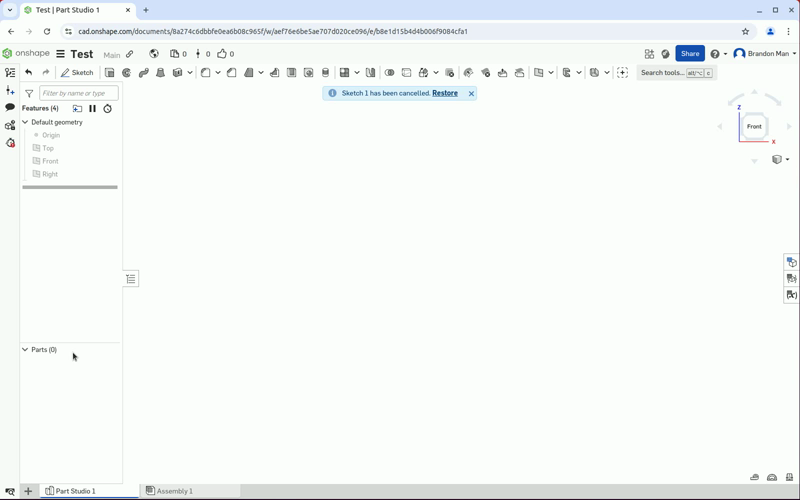
mouse_move(73, 352)
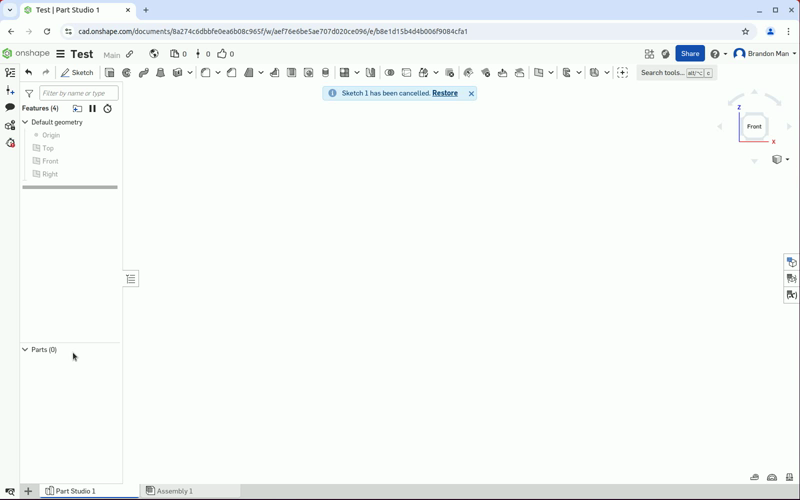
key(shift+y)
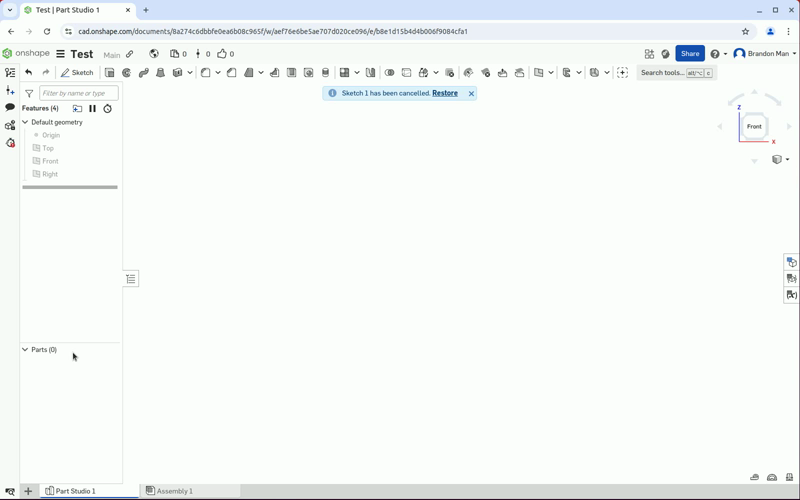
key(shift+s)
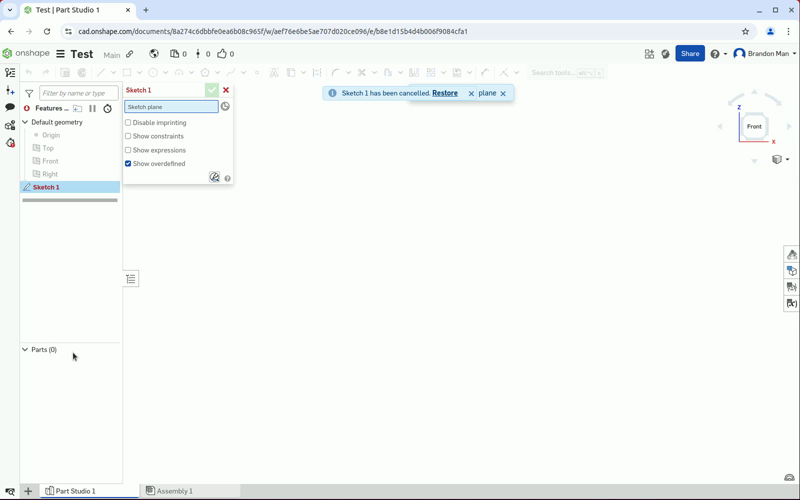
mouse_move(73, 163)
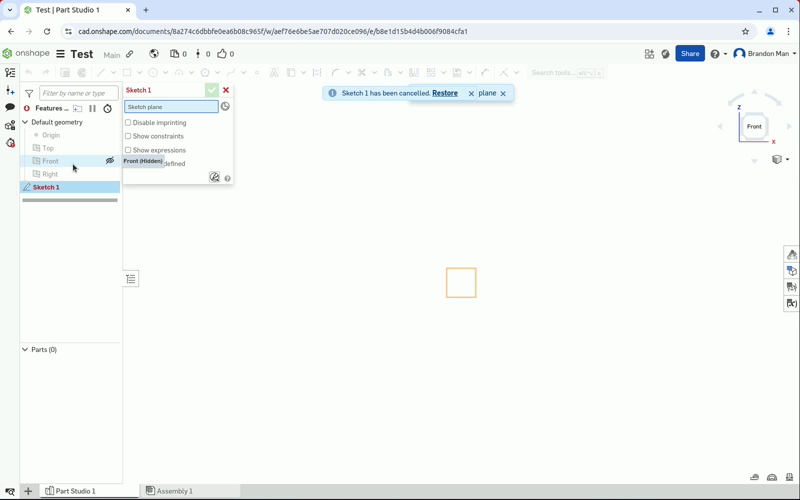
click(73, 163)
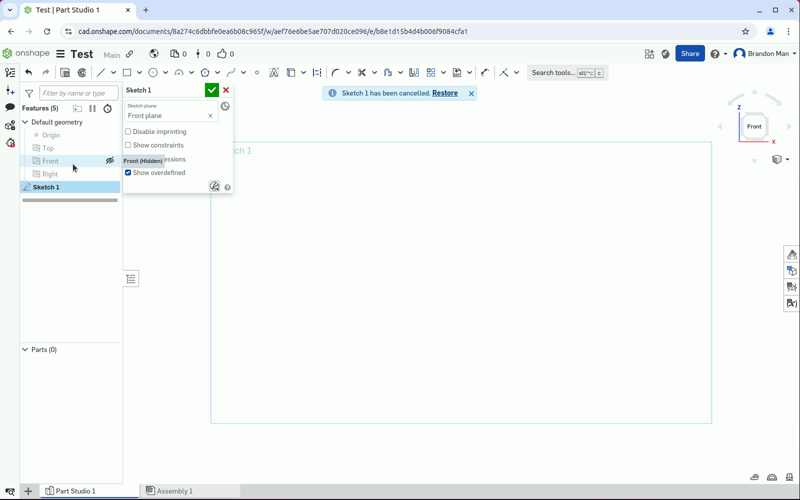
mouse_move(73, 352)
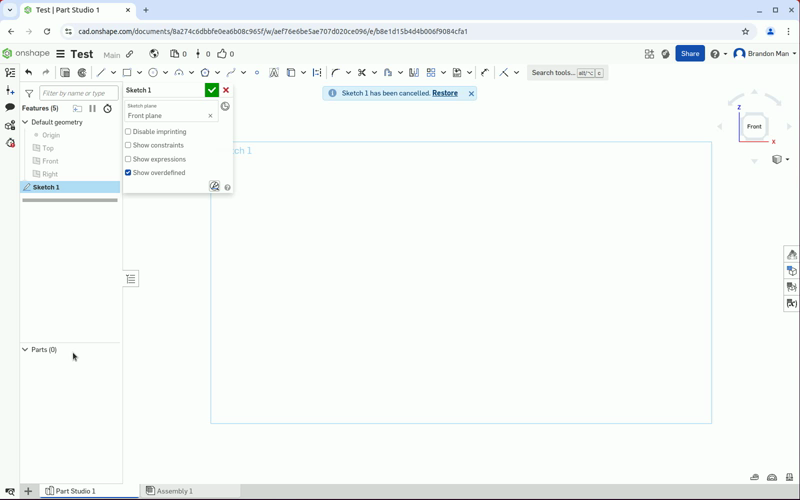
key(y)
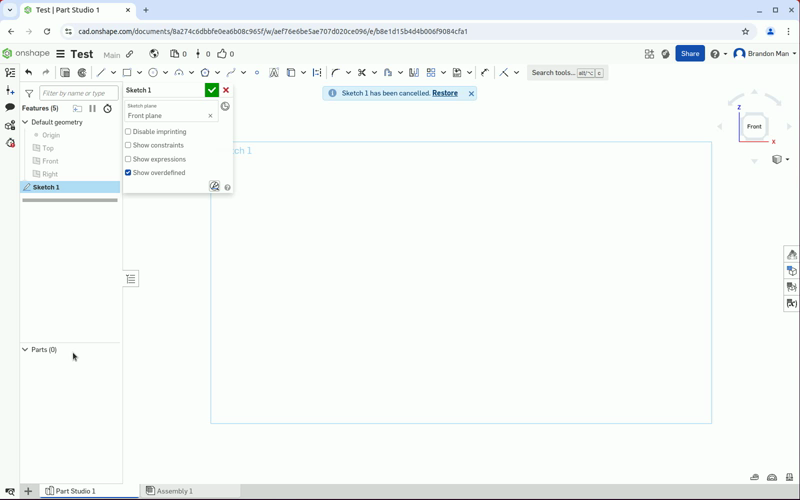
key(l)
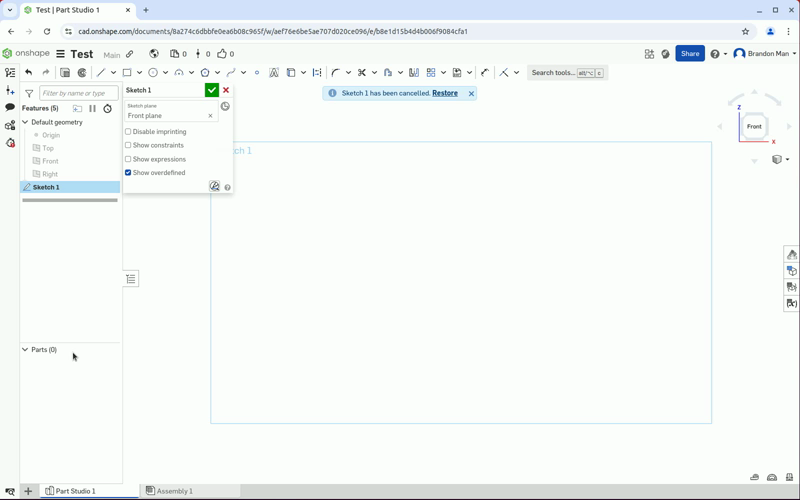
key_down(shift)
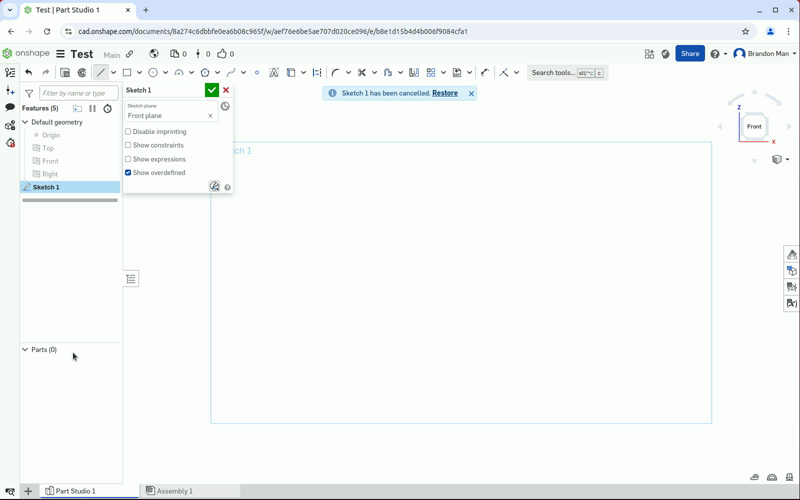
mouse_move(385, 315)
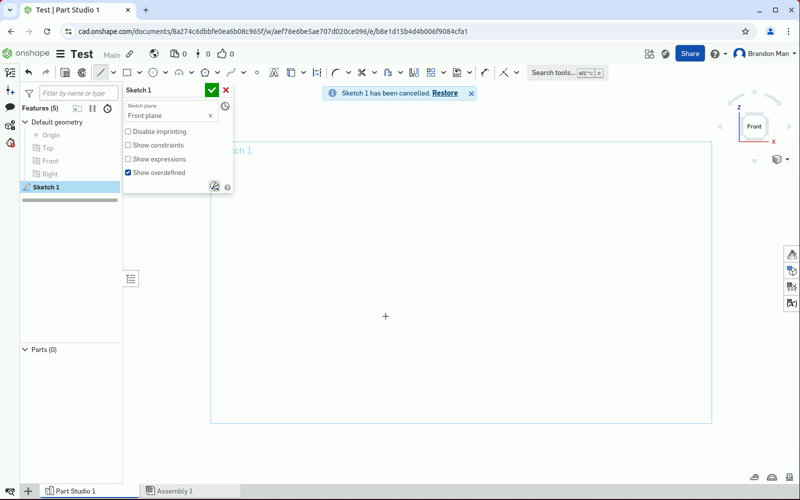
click(385, 315)
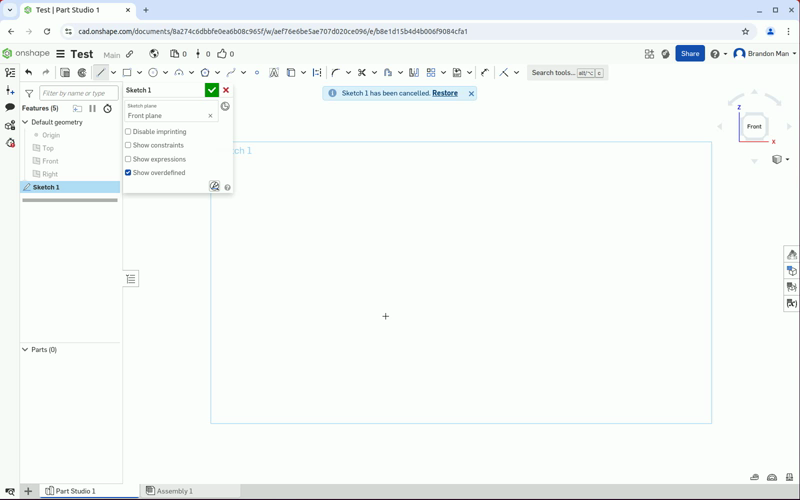
key_up(shift)
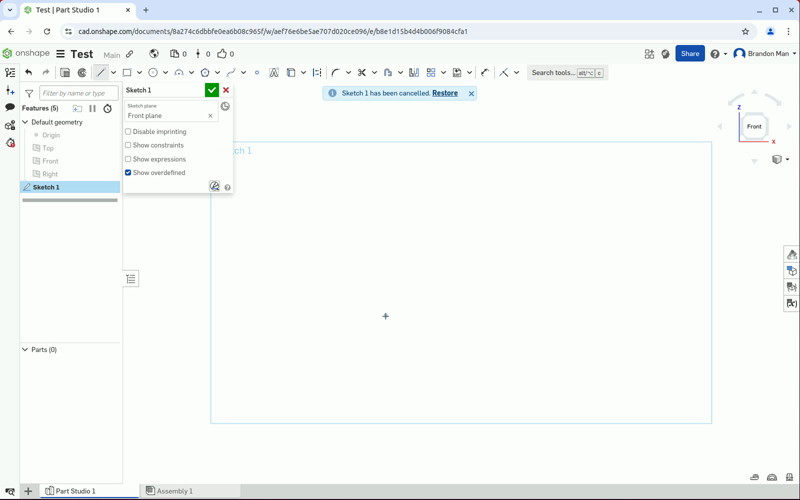
key_down(shift)
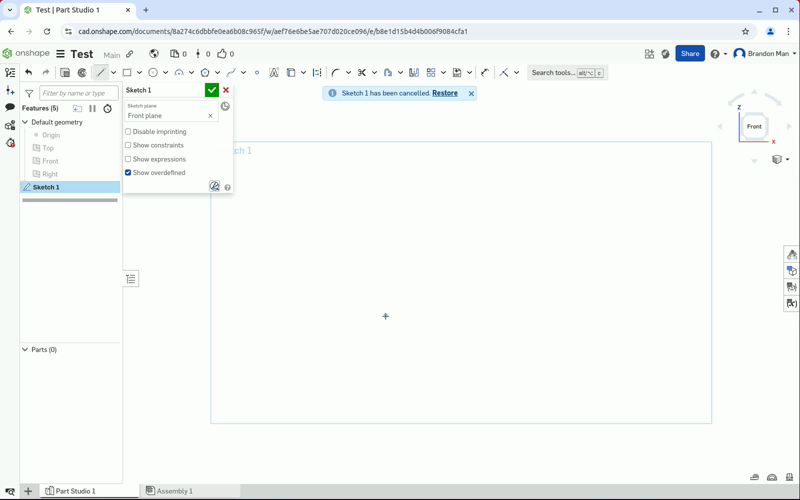
mouse_move(536, 315)
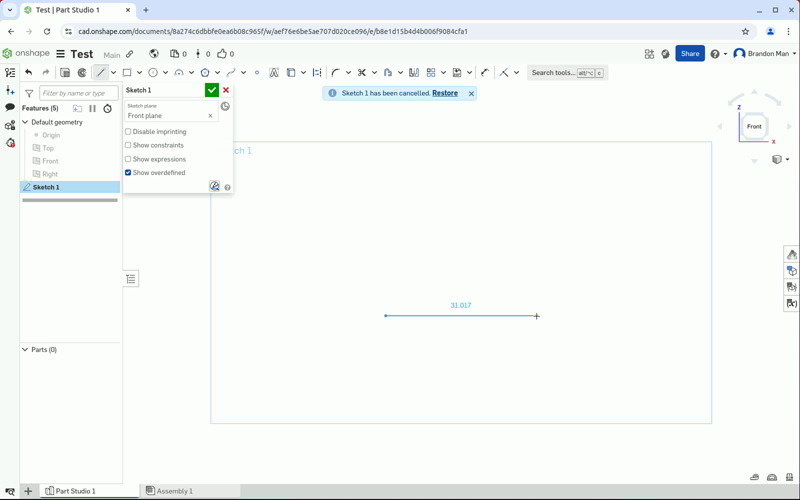
click(536, 315)
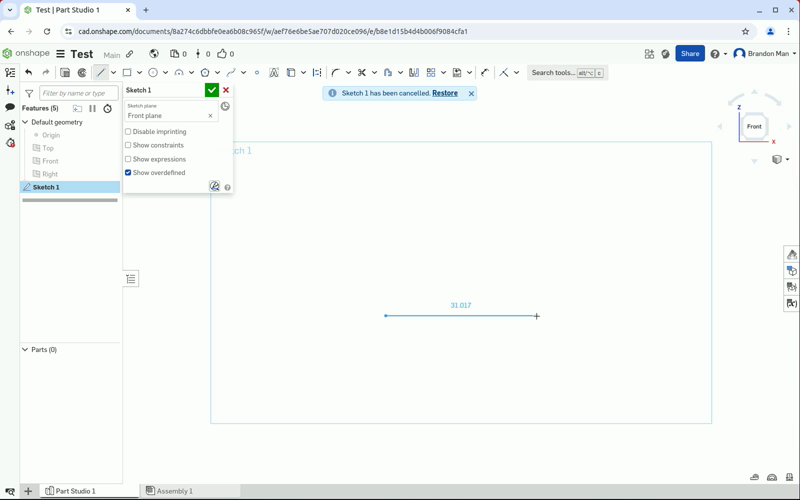
key_up(shift)
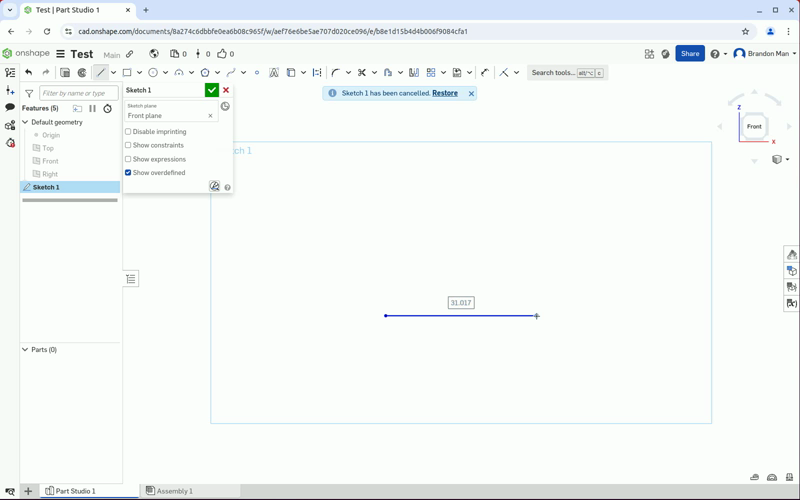
key_down(shift)
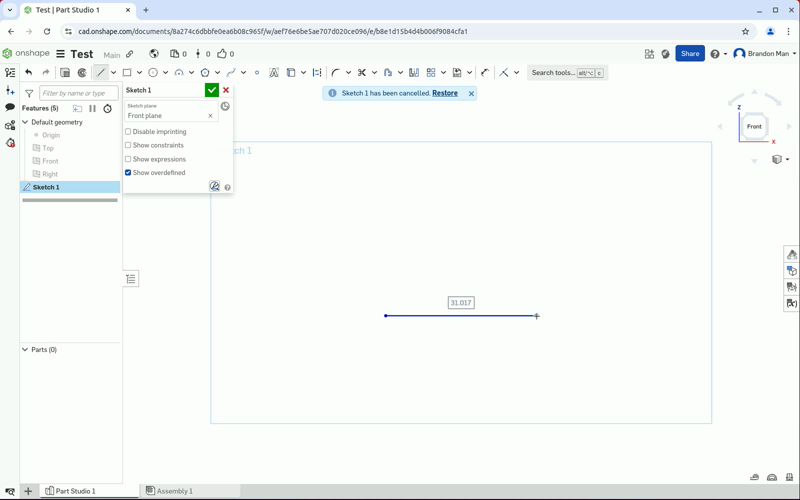
mouse_move(536, 250)
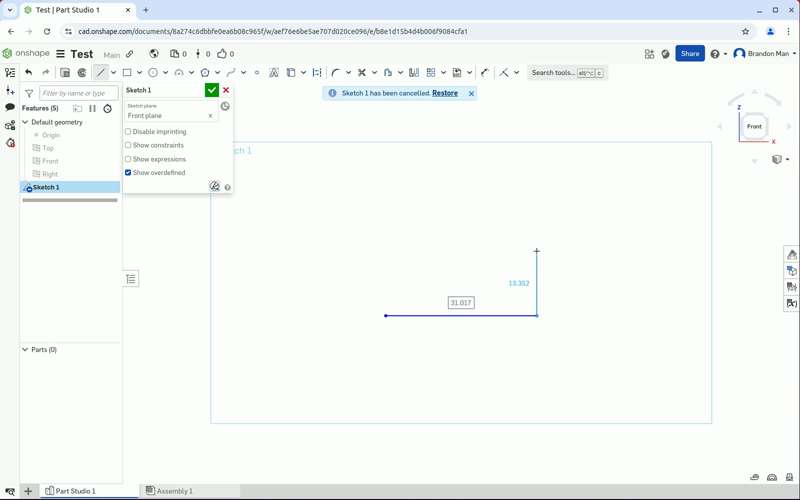
click(536, 250)
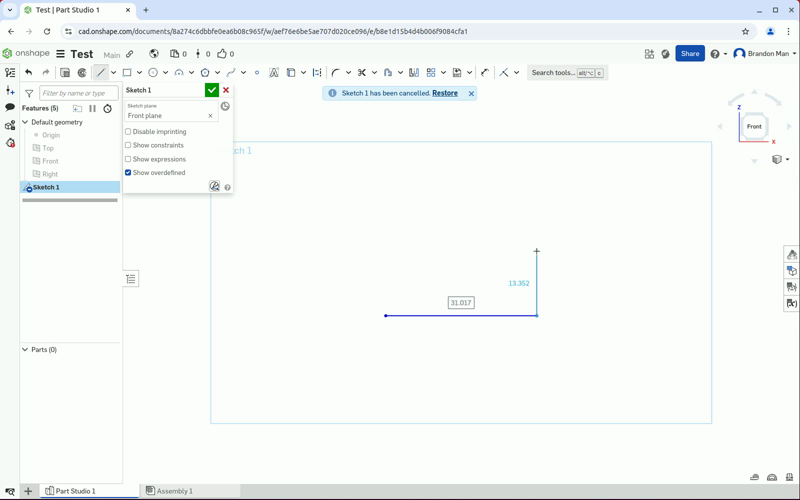
key_up(shift)
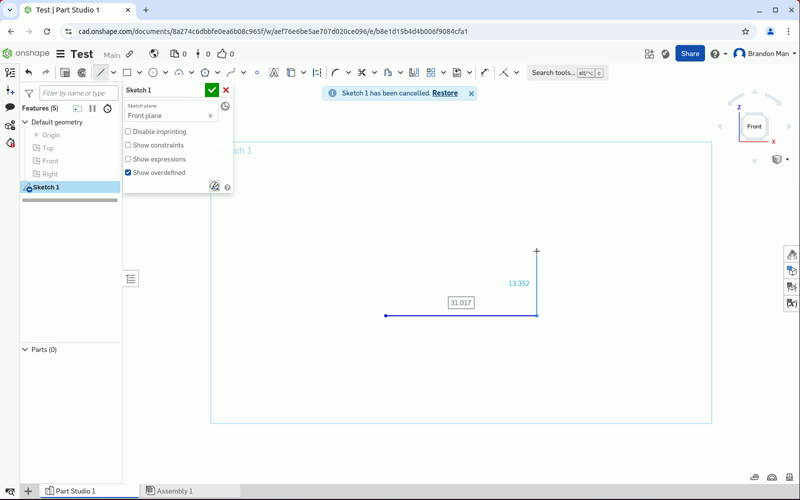
key_down(shift)
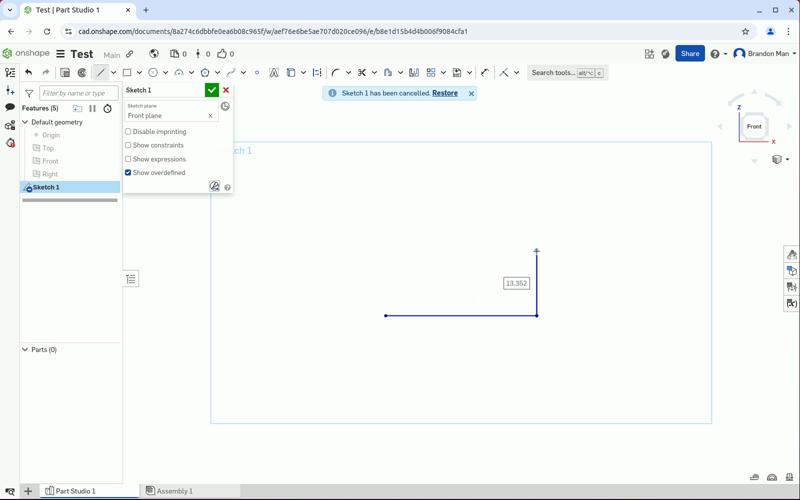
mouse_move(385, 250)
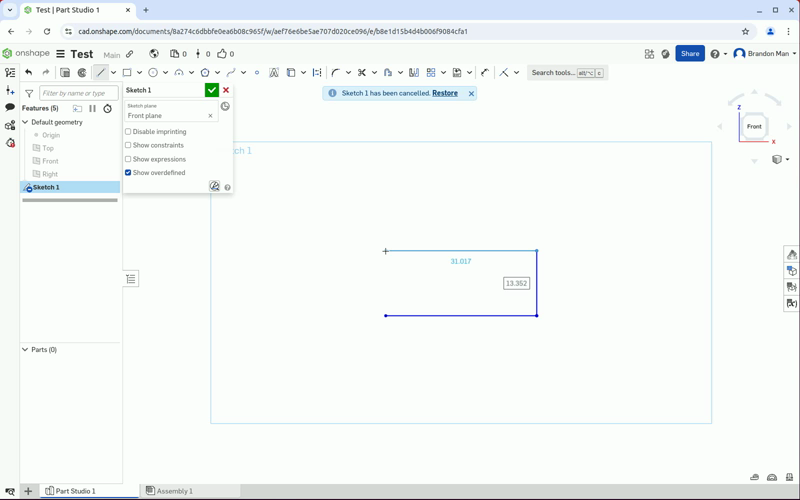
click(385, 250)
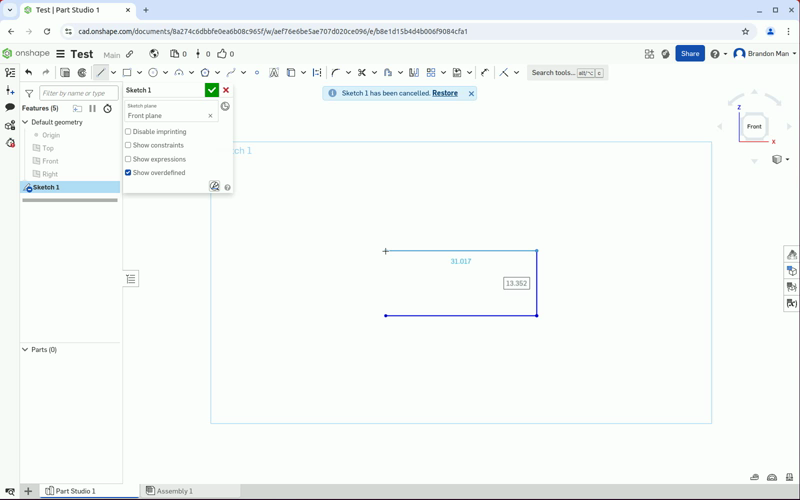
key_up(shift)
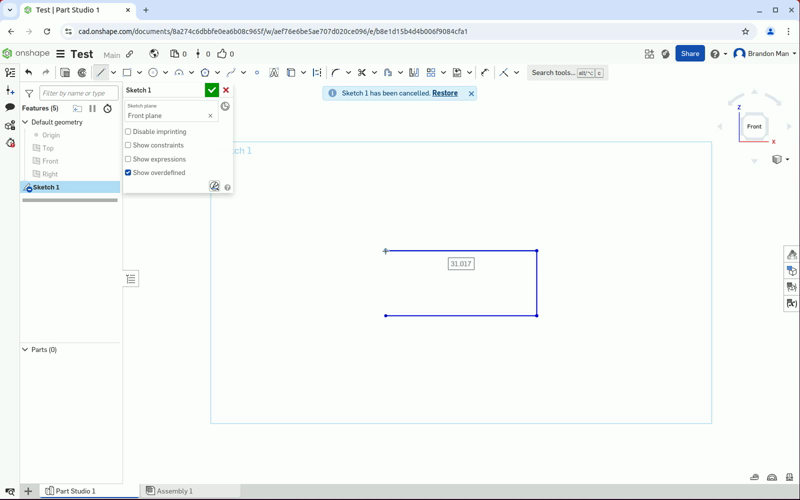
key_down(shift)
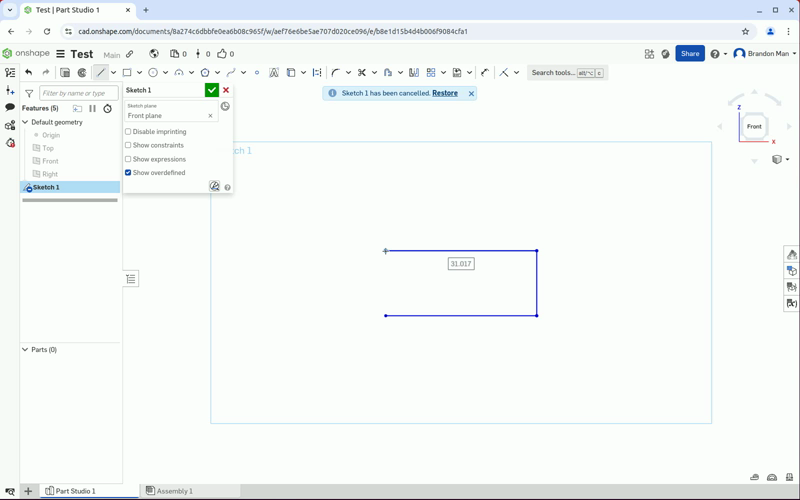
mouse_move(385, 315)
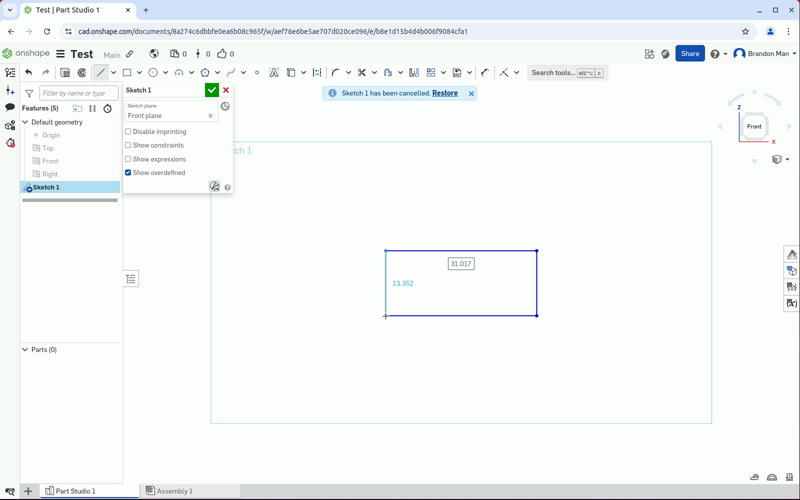
key_up(shift)
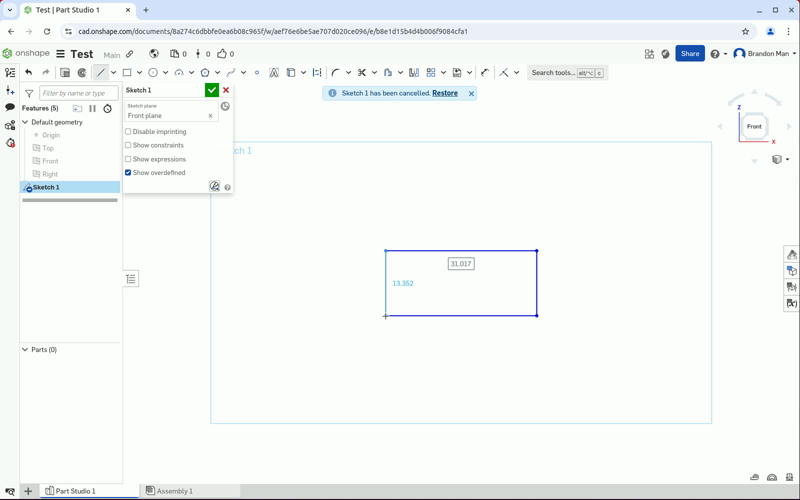
click(385, 315)
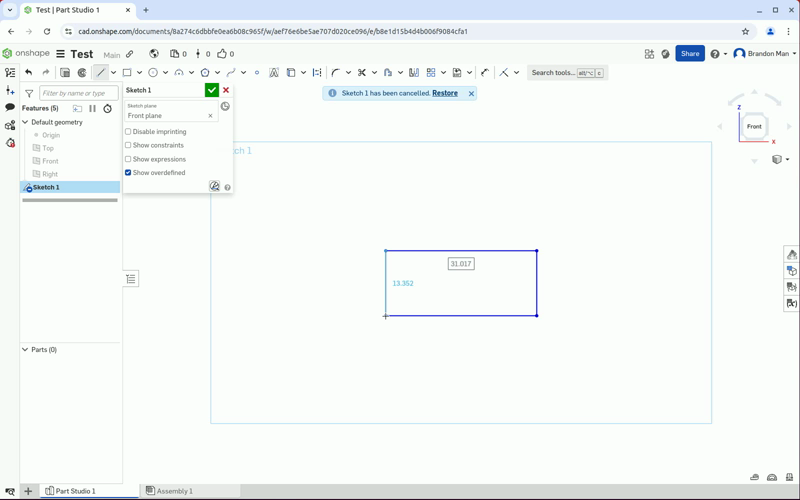
key(esc)
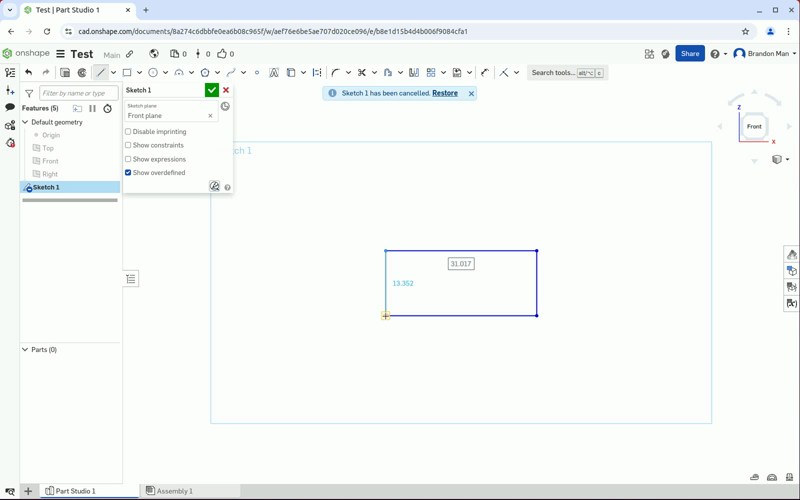
mouse_move(462, 285)
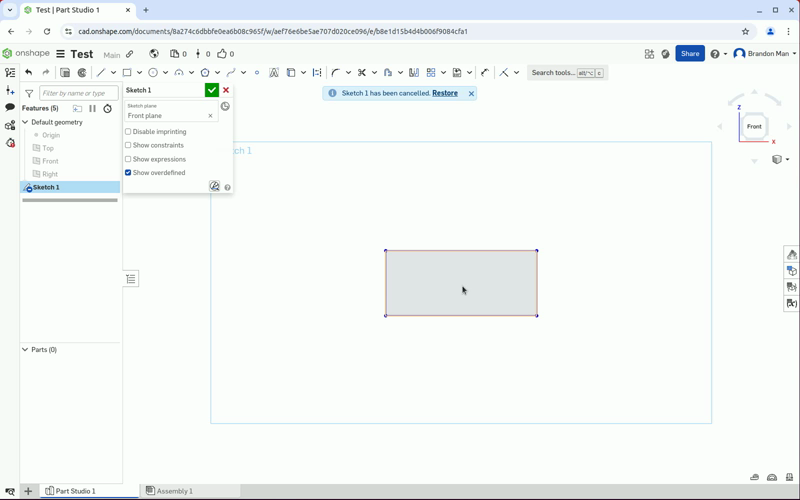
click(462, 285)
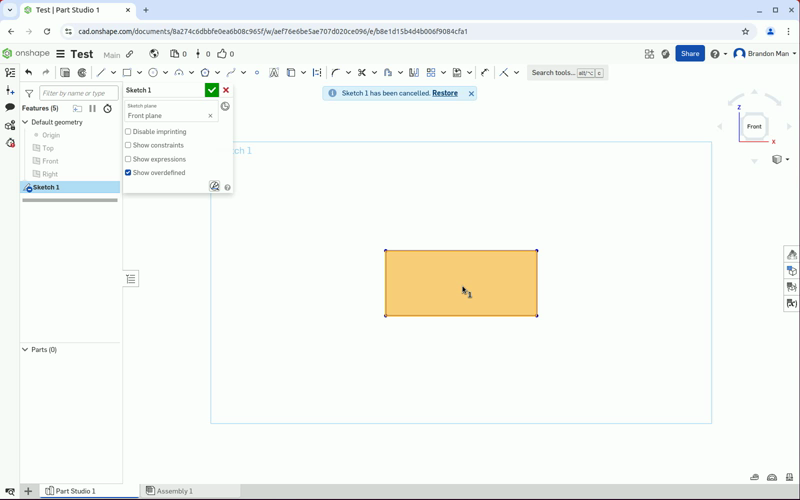
mouse_move(73, 352)
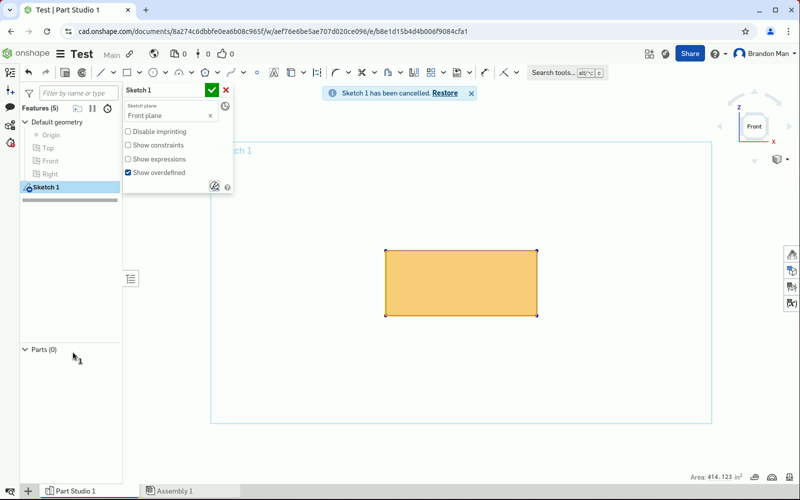
key(shift+y)
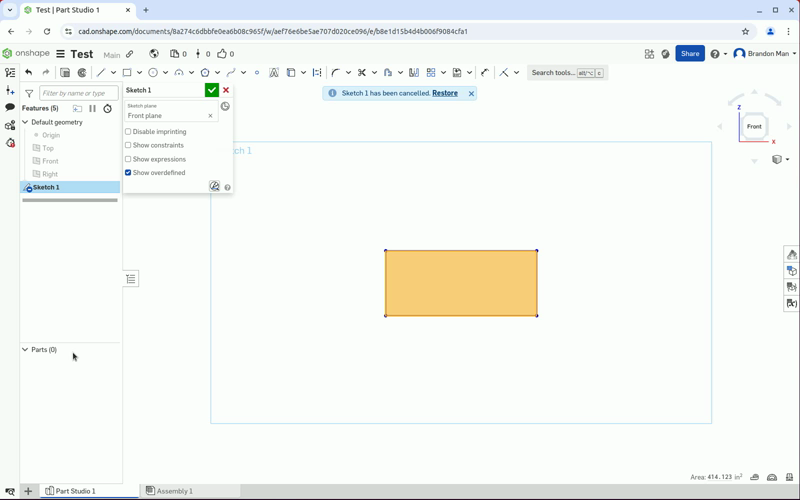
key(shift+e)
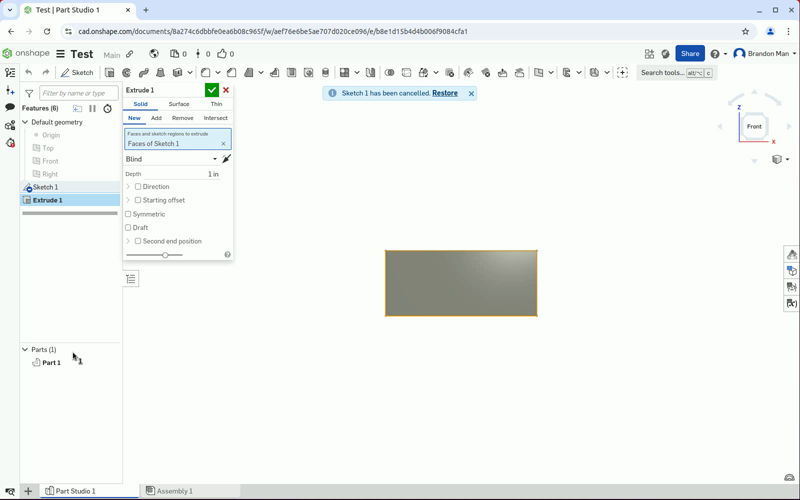
mouse_move(143, 106)
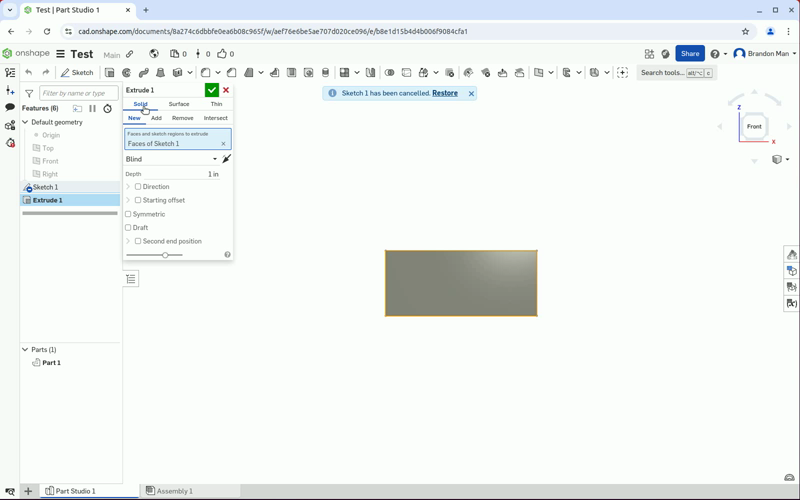
click(143, 106)
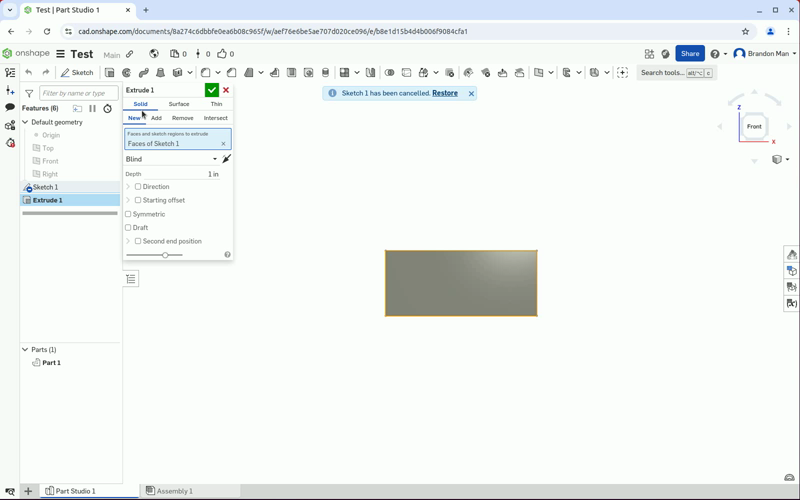
mouse_move(137, 120)
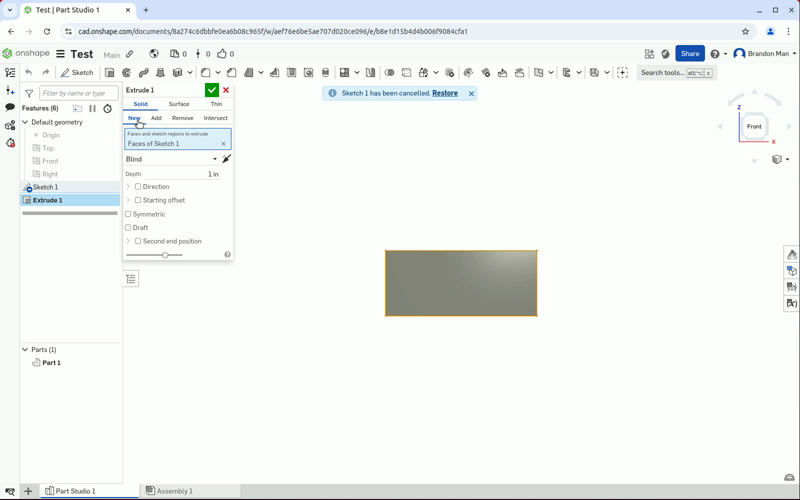
click(137, 120)
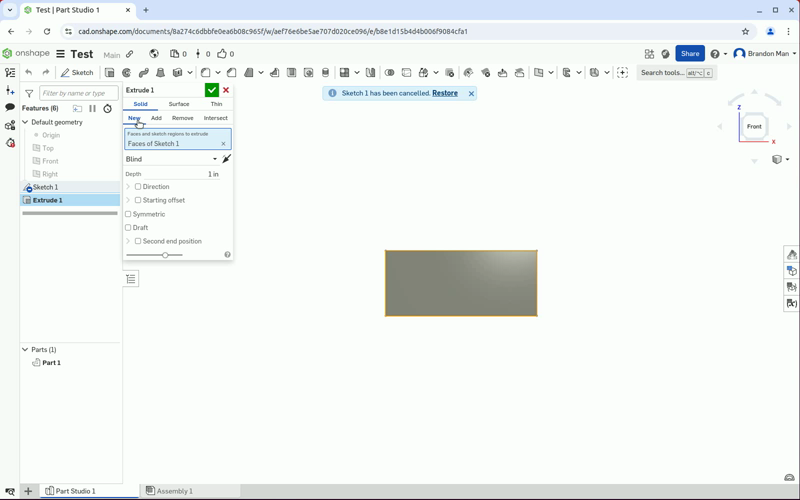
key(tab, 4)
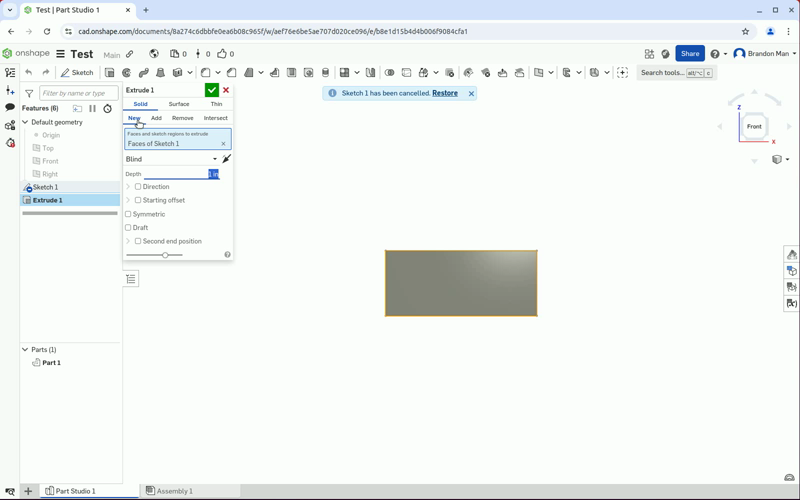
text(3.851)
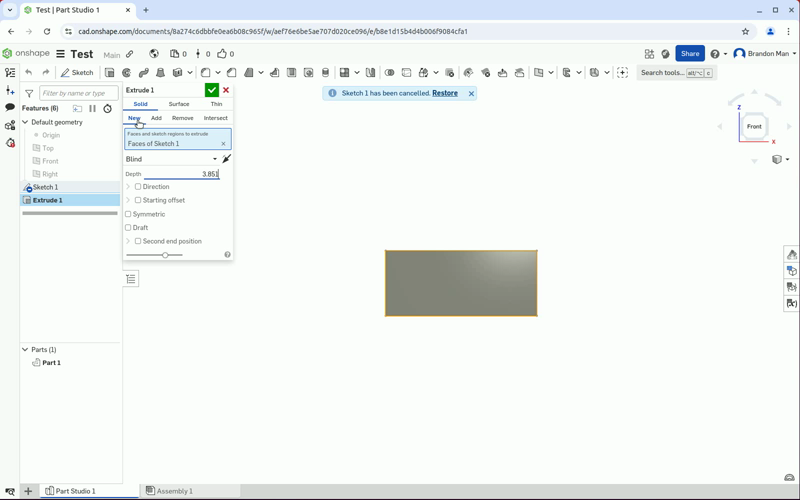
key(enter)
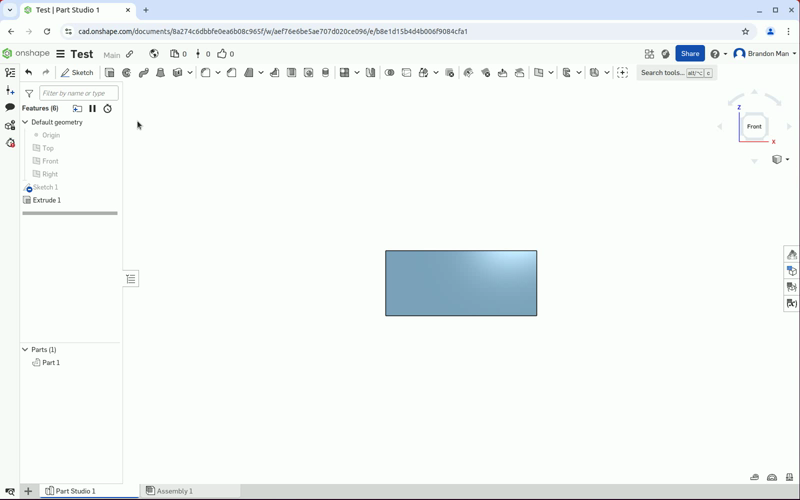
key(shift+h)
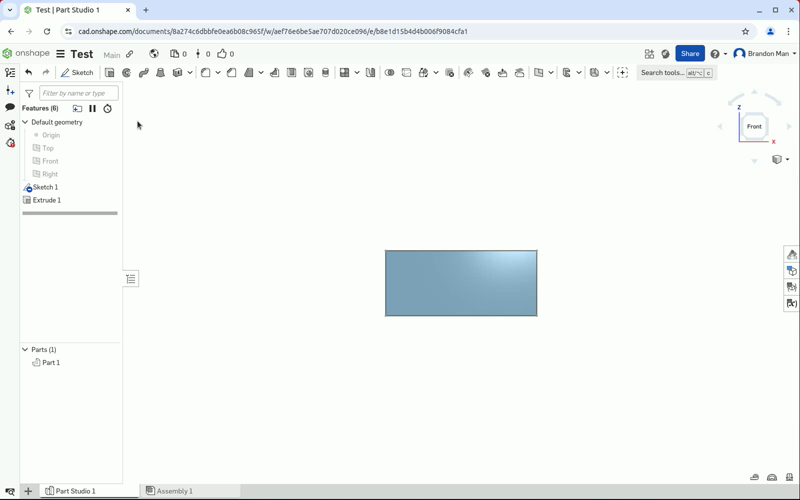
key(shift+h)
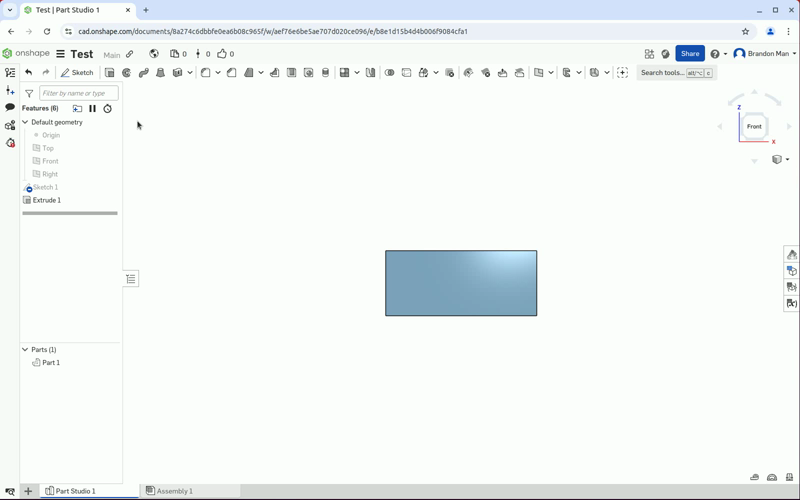
mouse_move(73, 189)
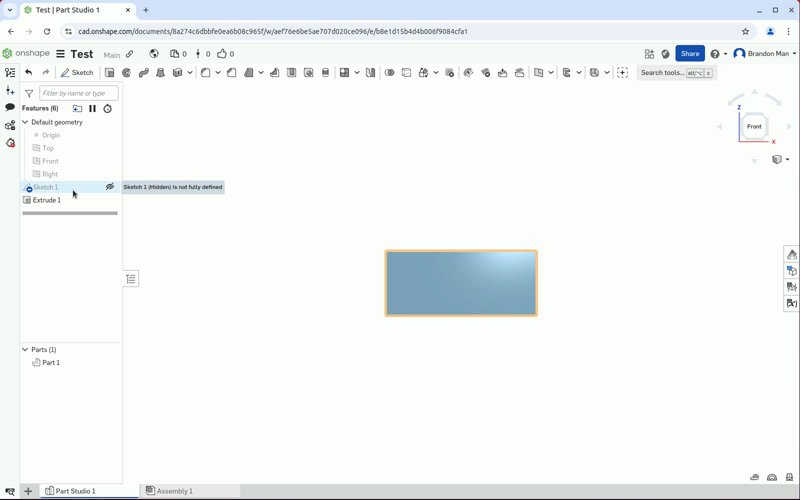
click(73, 189)
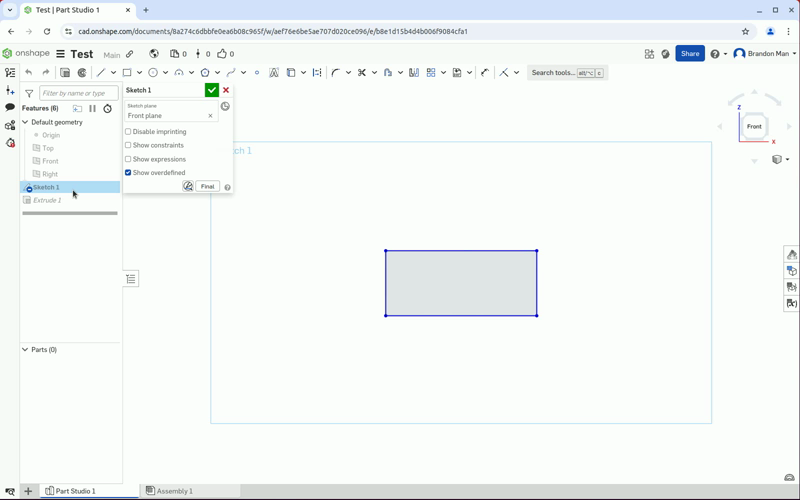
mouse_move(229, 92)
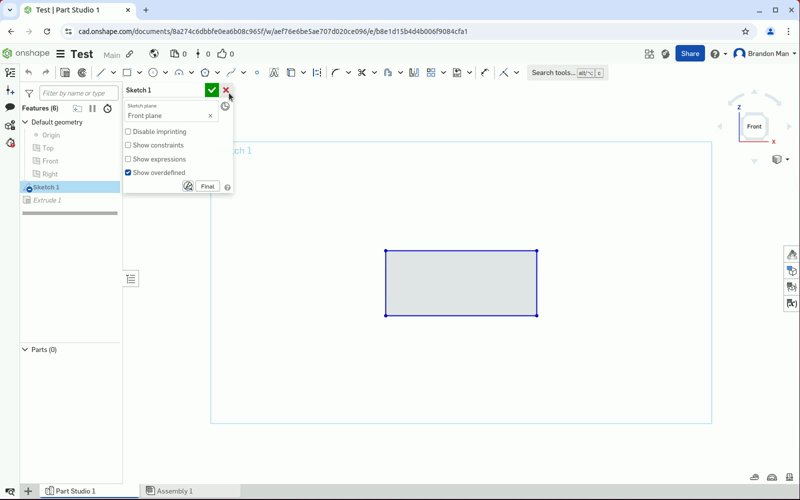
click(229, 92)
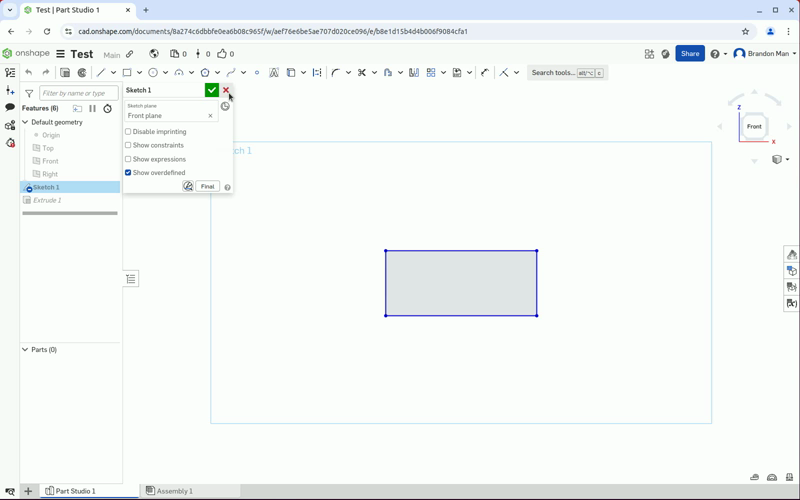
key(shift+s)
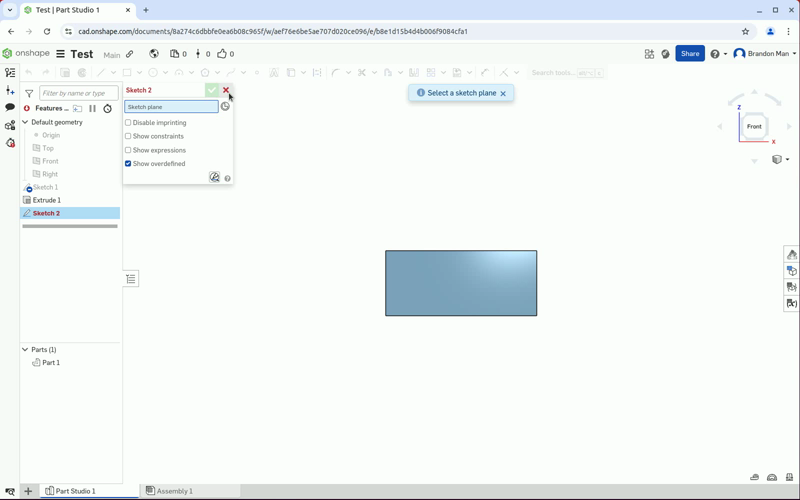
mouse_move(73, 163)
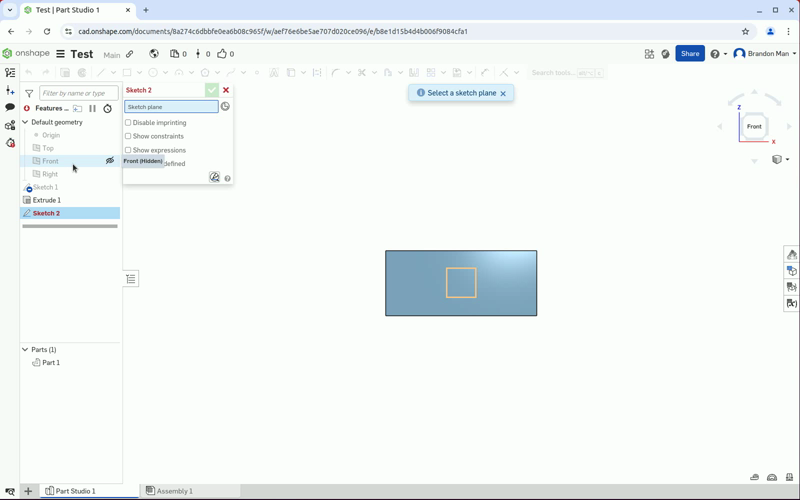
click(73, 163)
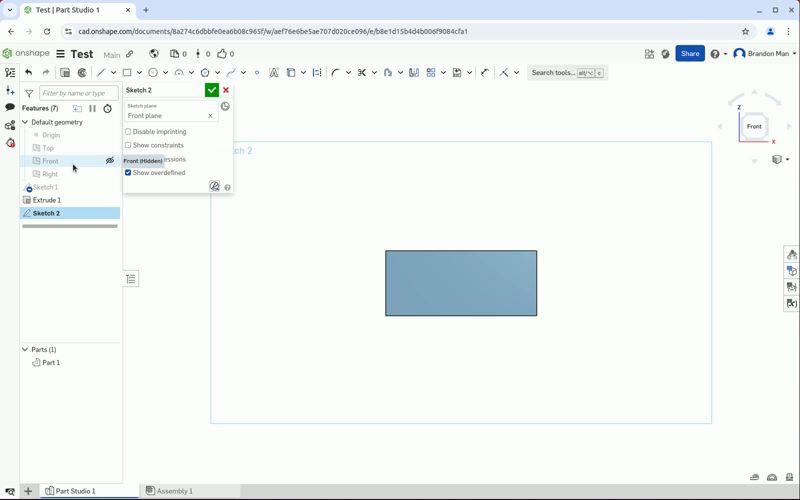
mouse_move(73, 352)
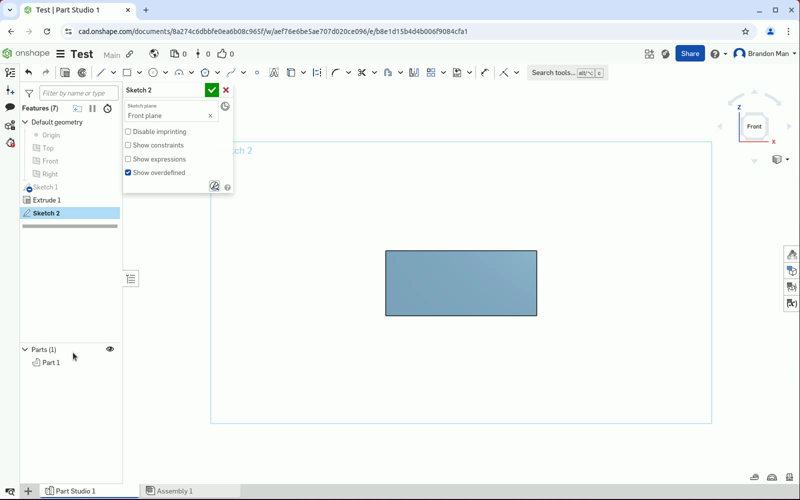
key(y)
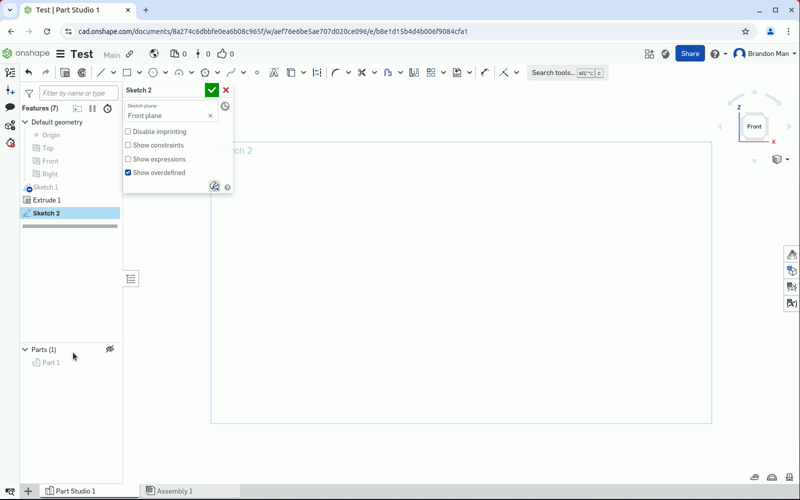
key(l)
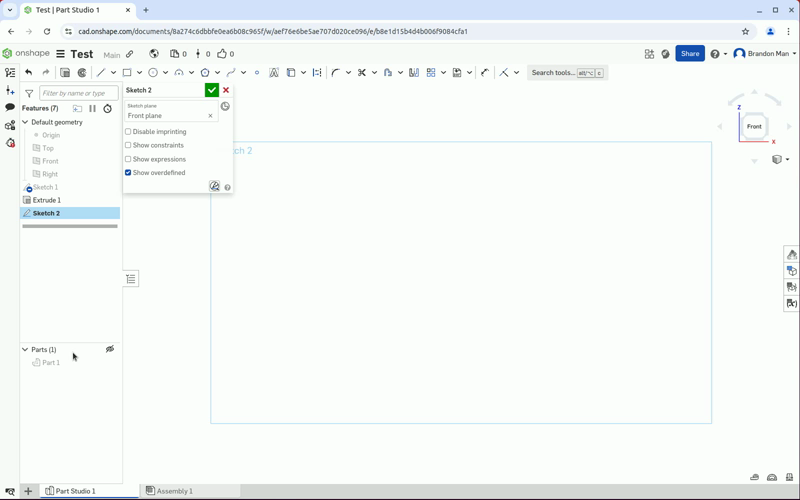
key_down(shift)
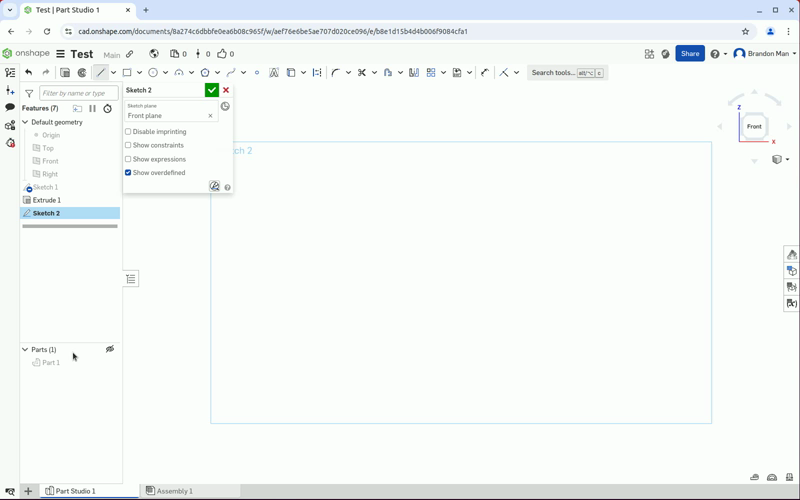
mouse_move(412, 395)
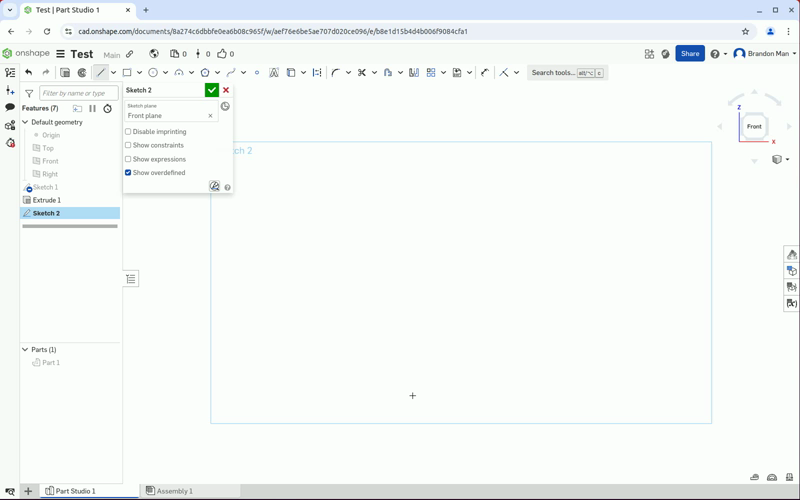
click(412, 395)
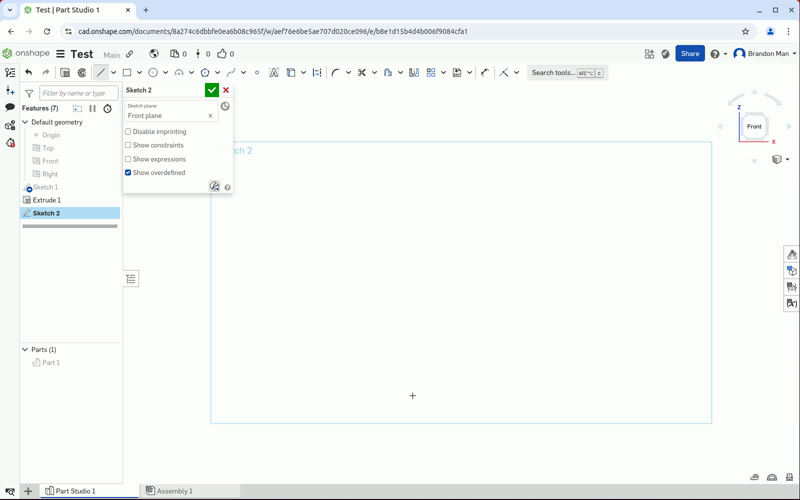
key_up(shift)
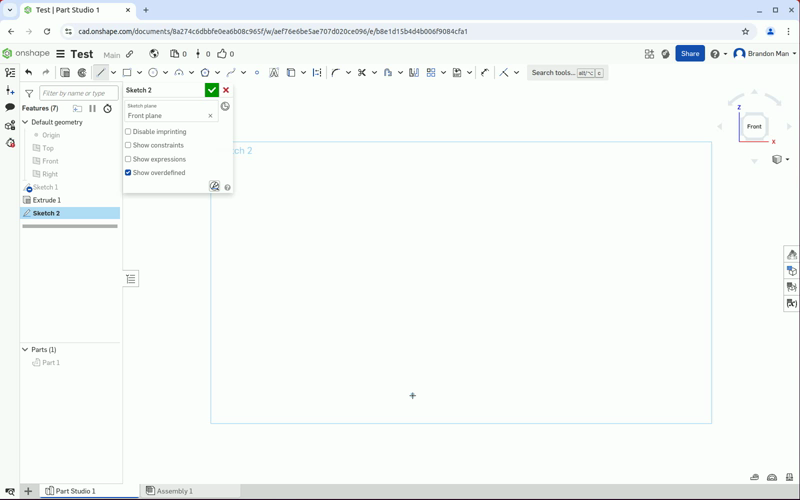
key_down(shift)
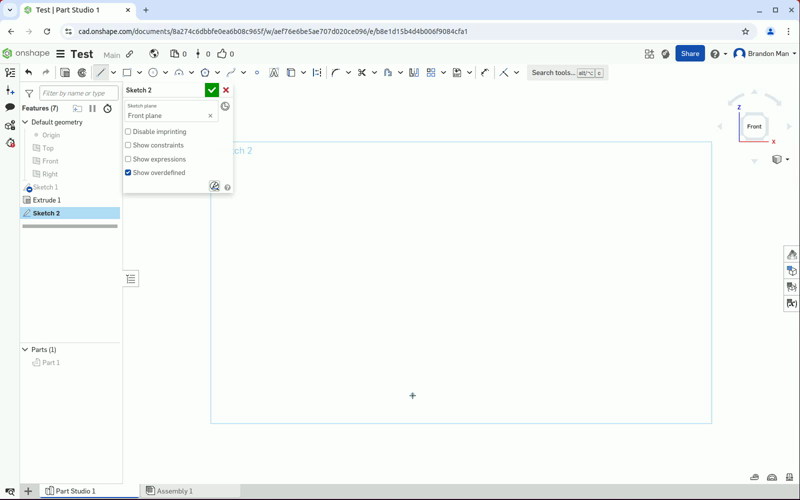
mouse_move(508, 395)
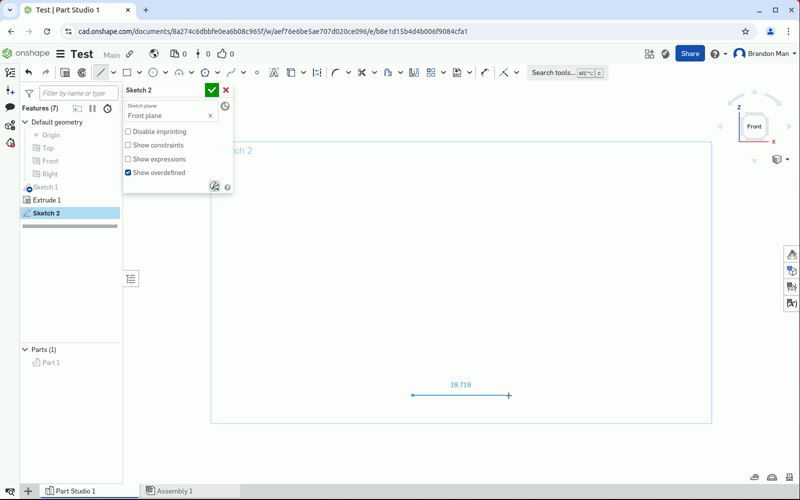
click(508, 395)
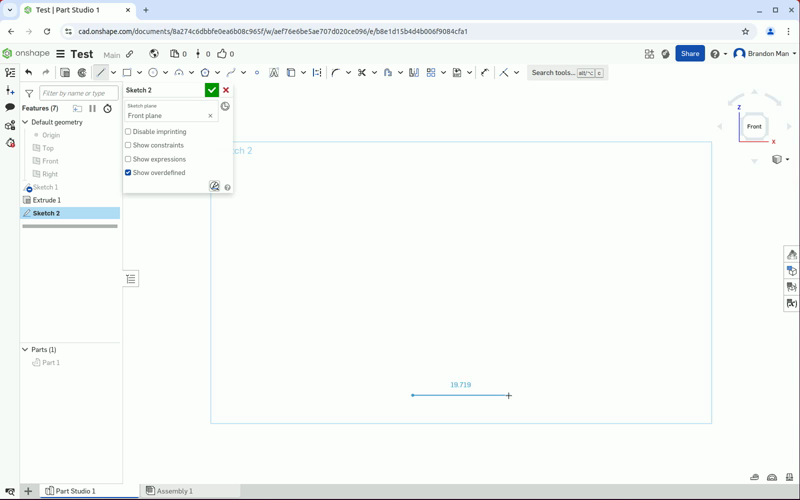
key_up(shift)
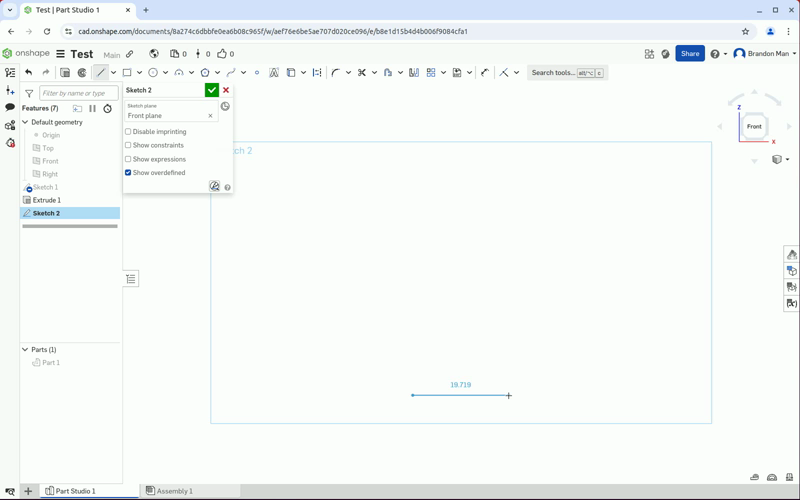
key_down(shift)
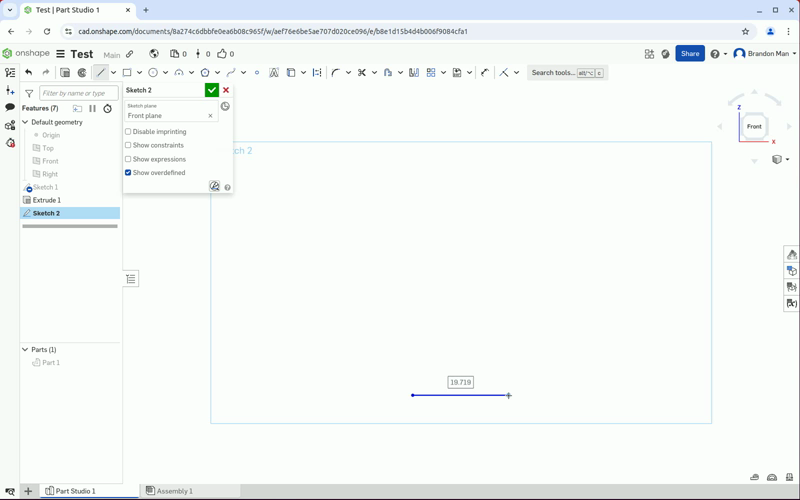
mouse_move(508, 235)
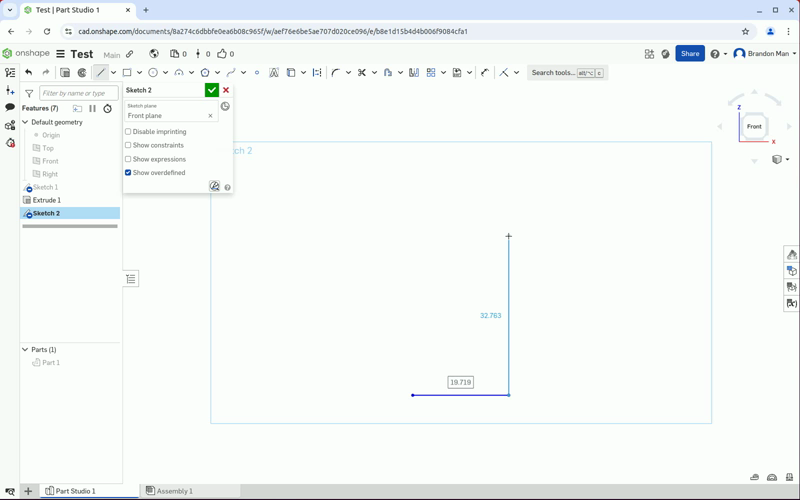
click(508, 235)
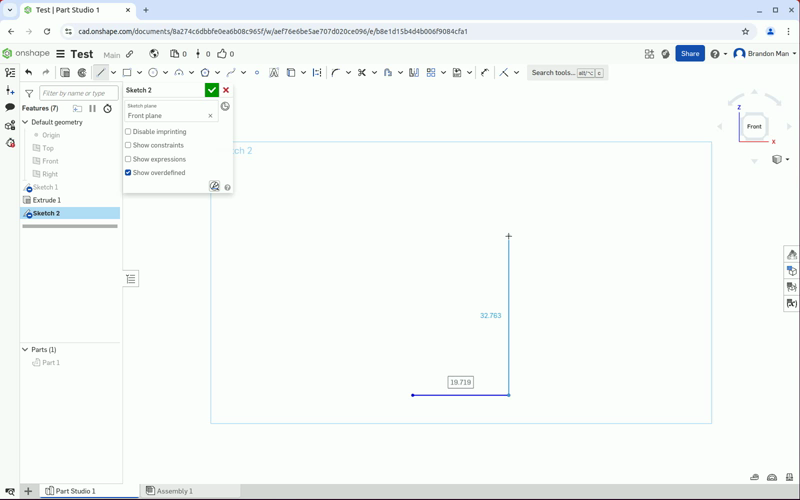
key_up(shift)
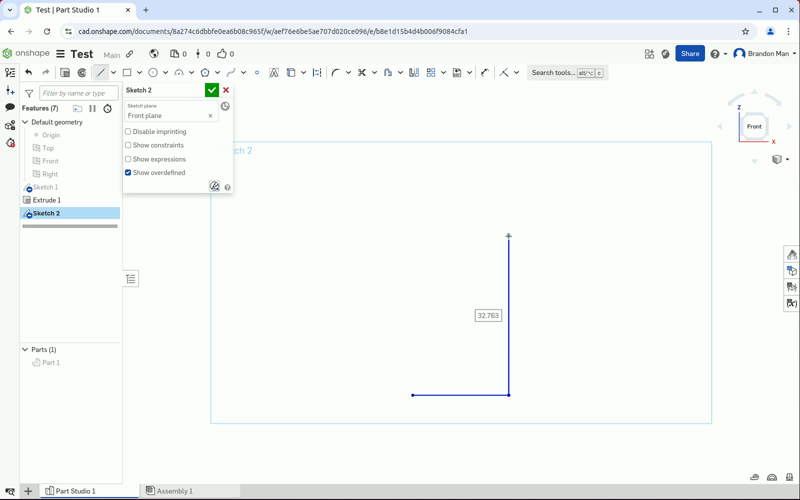
key_down(shift)
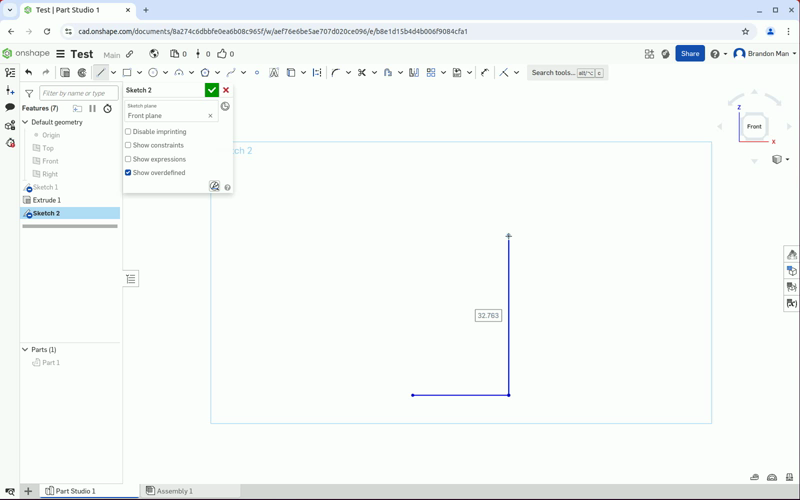
mouse_move(412, 235)
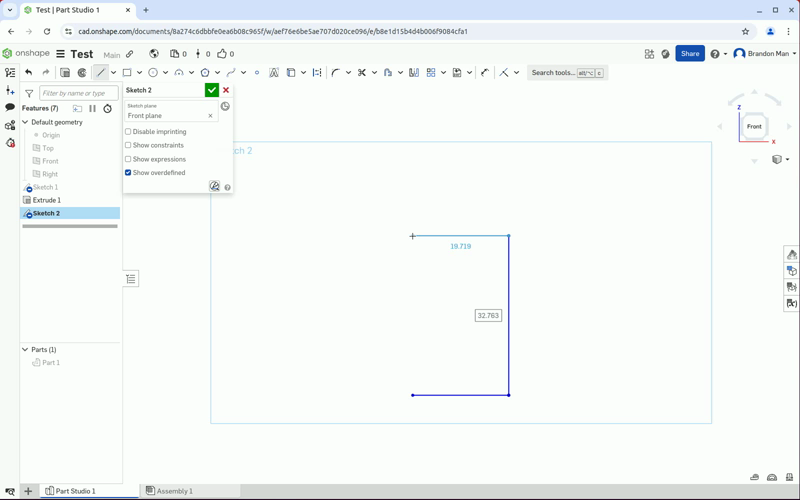
click(412, 235)
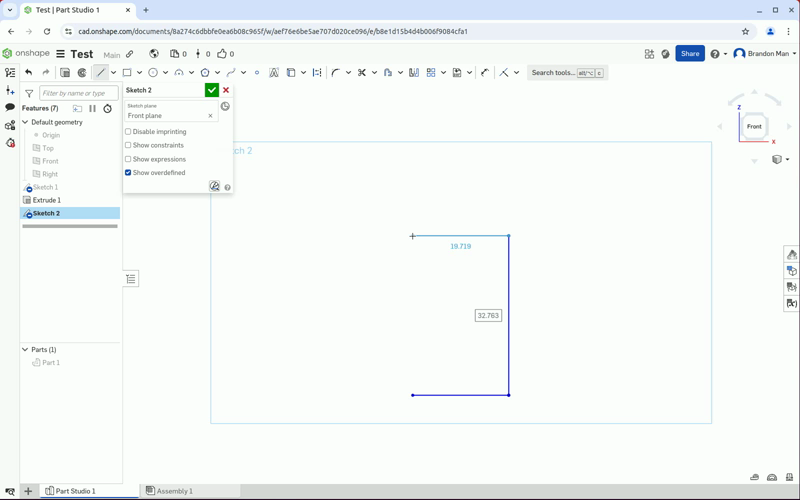
key_up(shift)
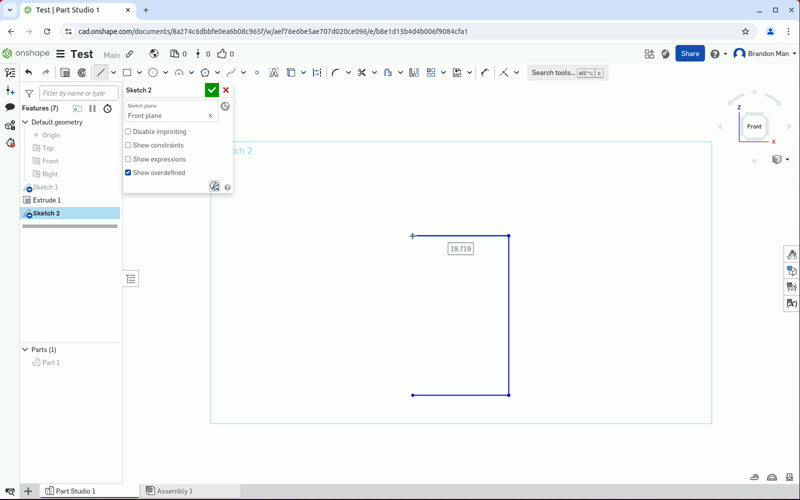
key_down(shift)
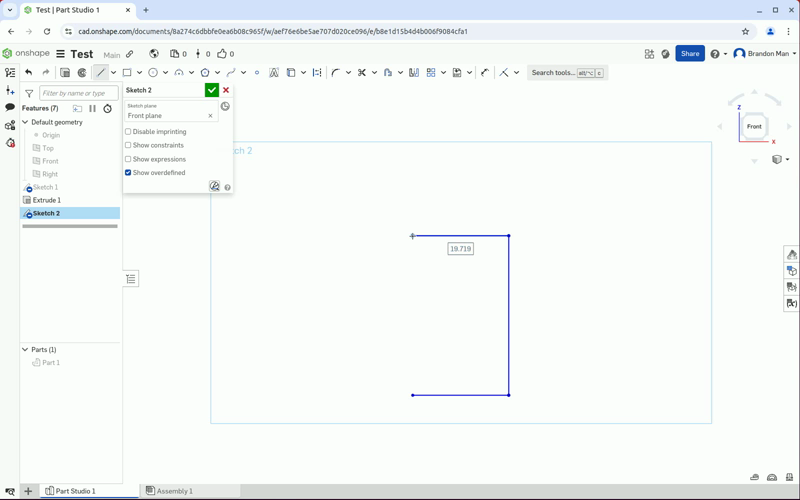
mouse_move(412, 395)
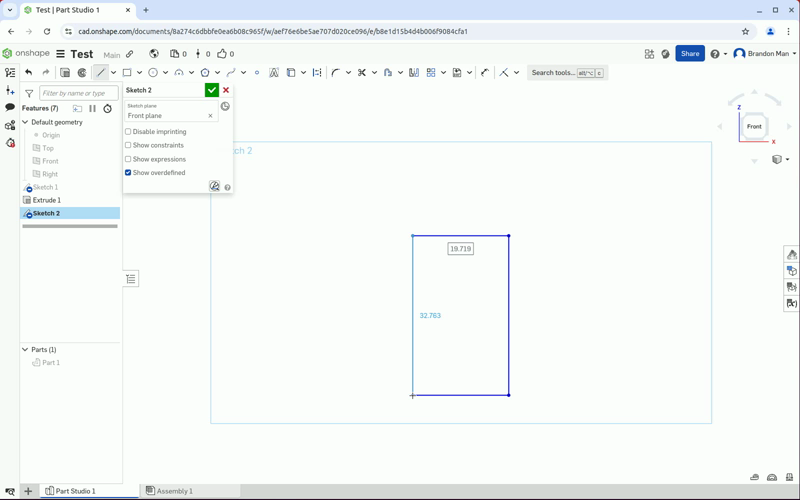
key_up(shift)
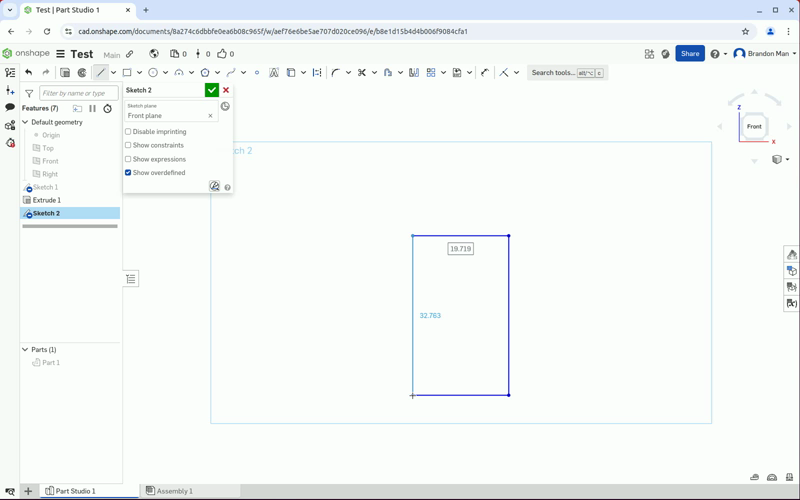
click(412, 395)
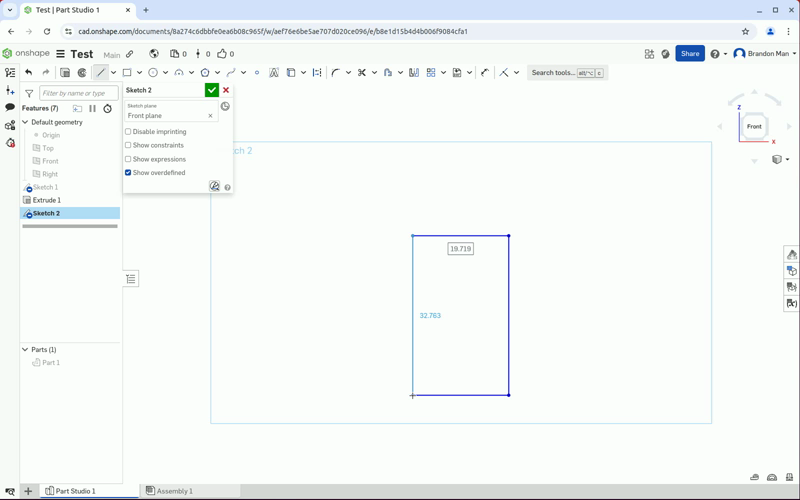
key(esc)
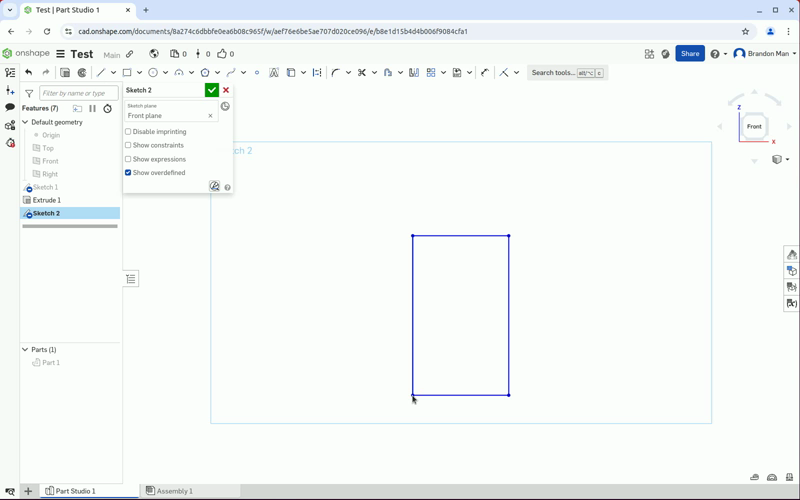
mouse_move(443, 370)
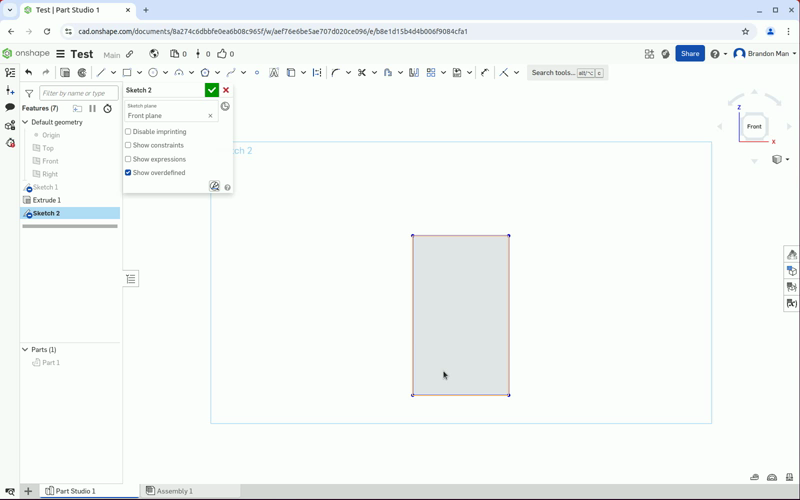
click(443, 370)
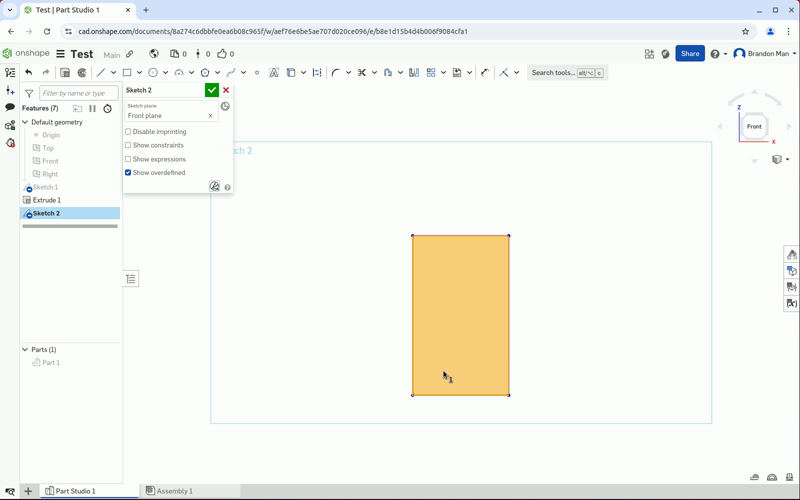
mouse_move(73, 352)
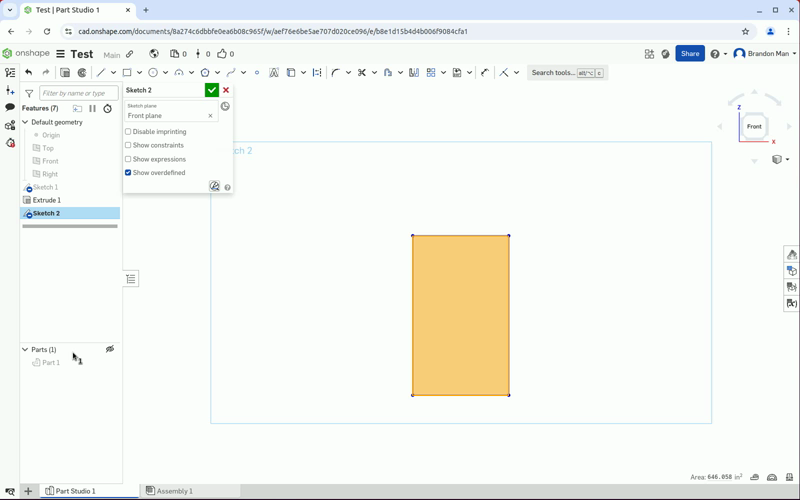
key(shift+y)
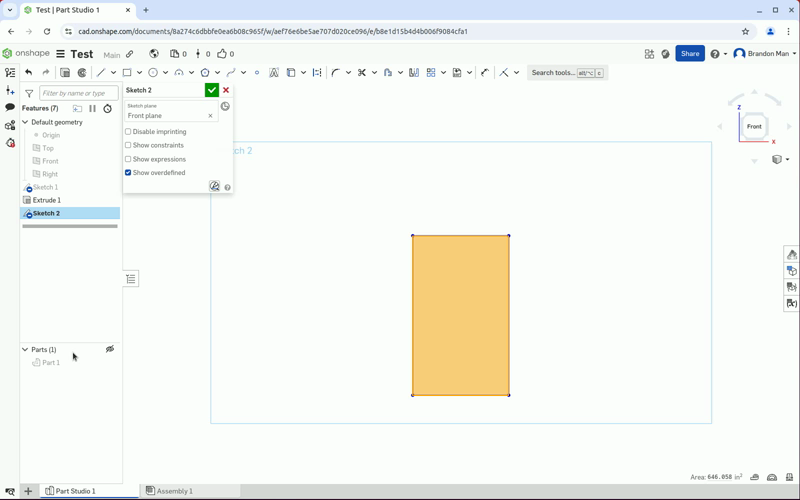
key(shift+e)
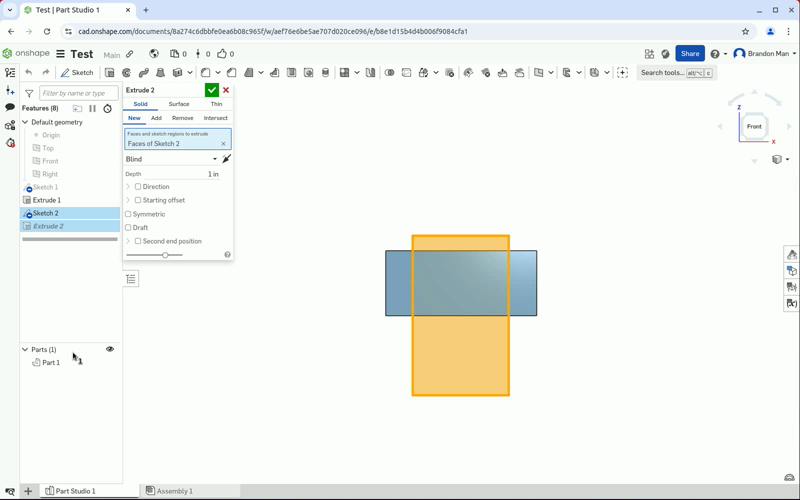
mouse_move(143, 106)
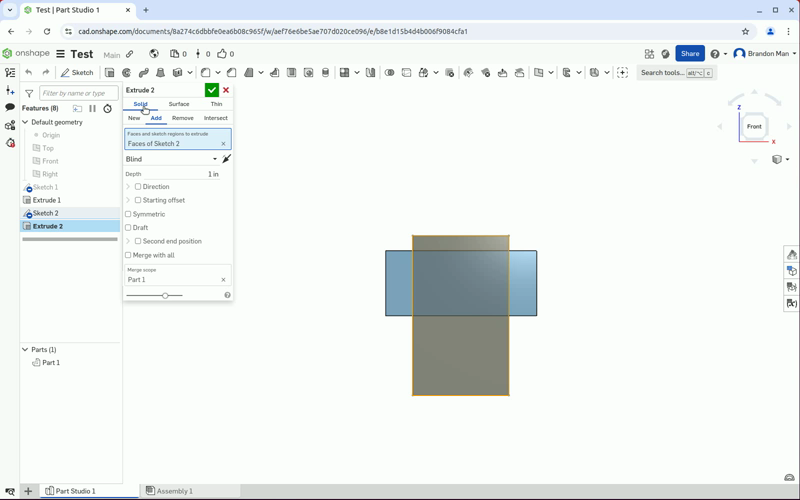
click(143, 106)
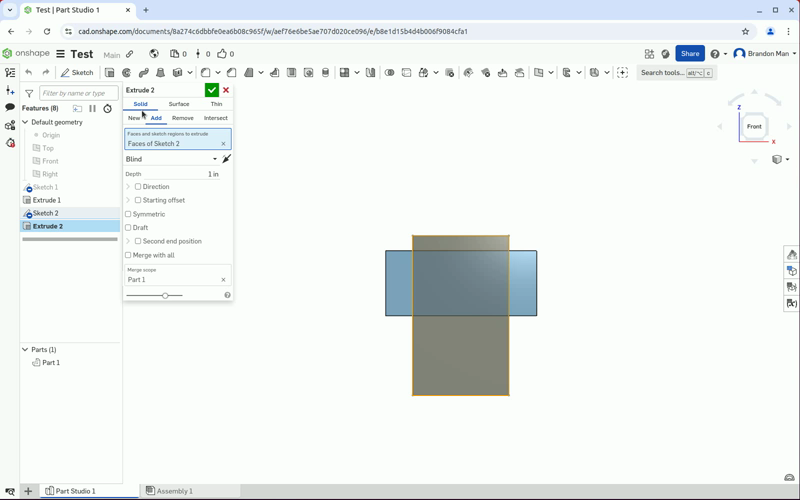
mouse_move(137, 120)
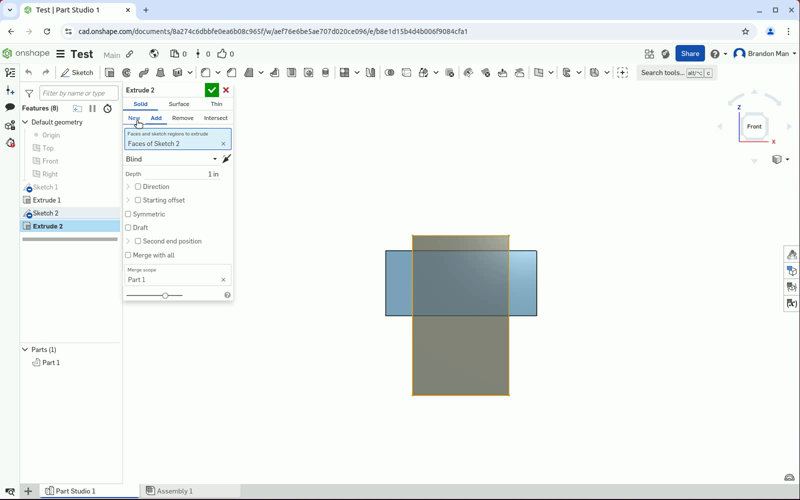
click(137, 120)
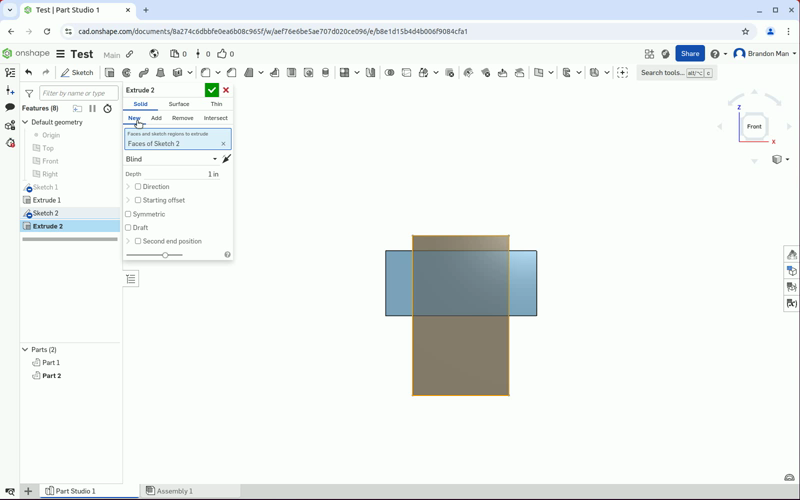
key(tab, 4)
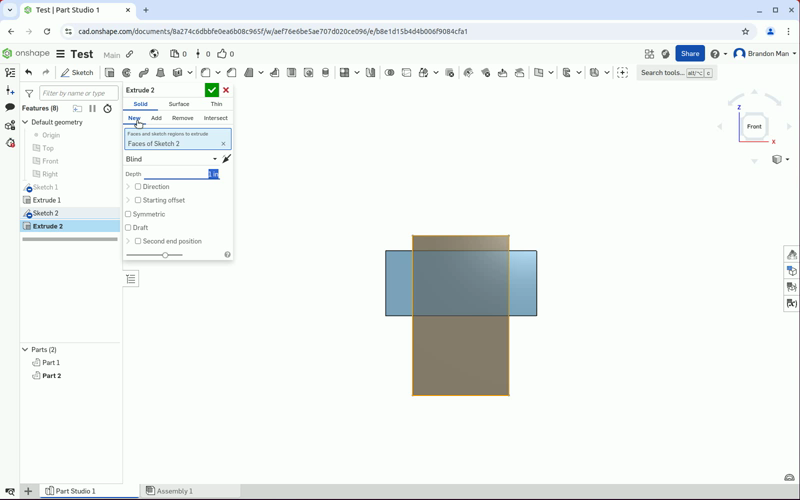
text(4.333)
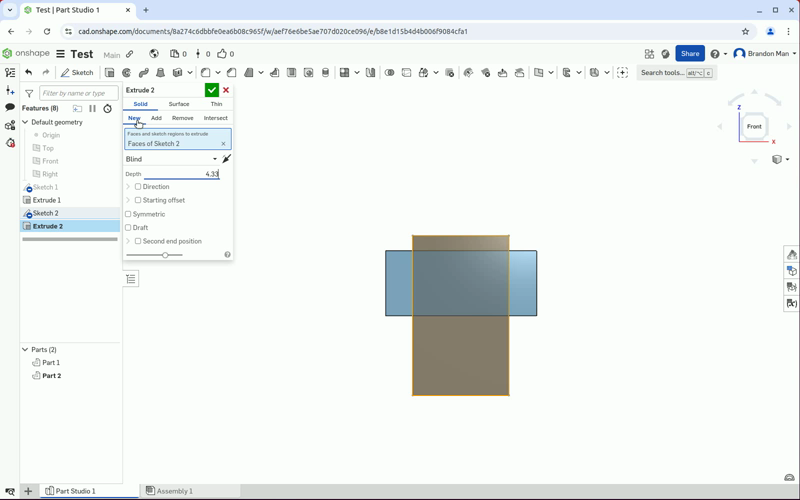
key(enter)
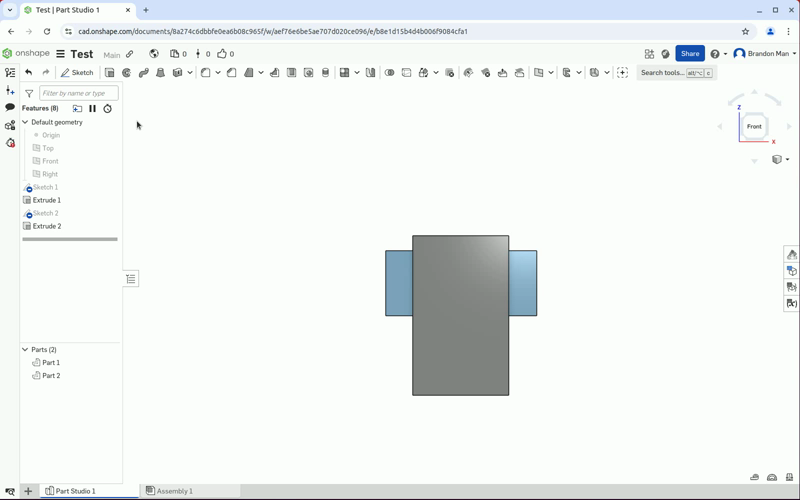
key(shift+h)
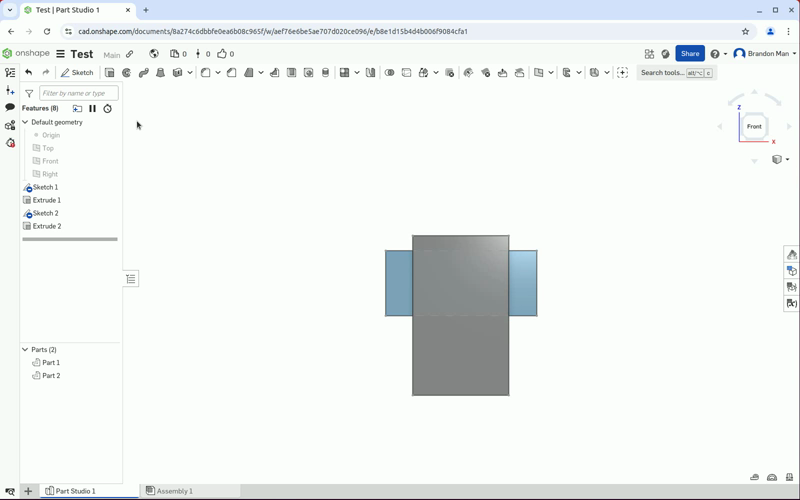
key(shift+h)
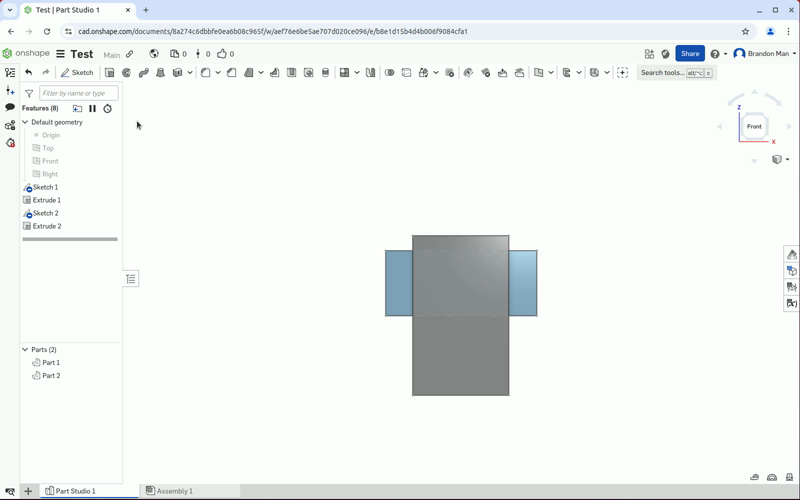
key(shift+7)
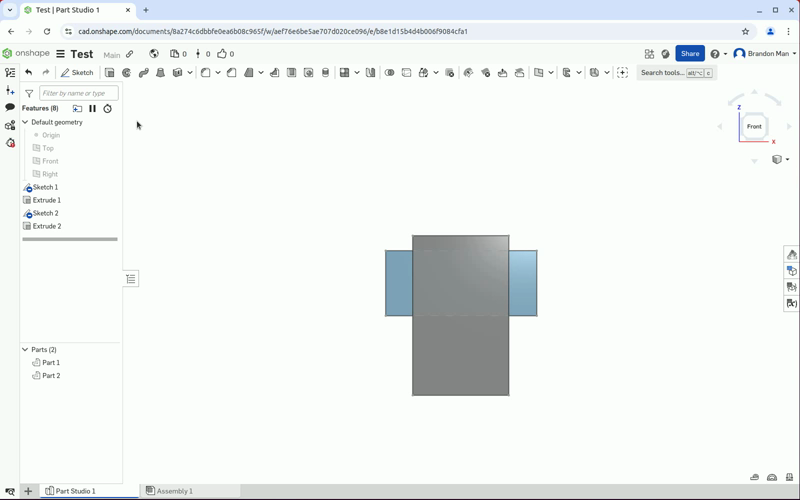
key(left, 2)
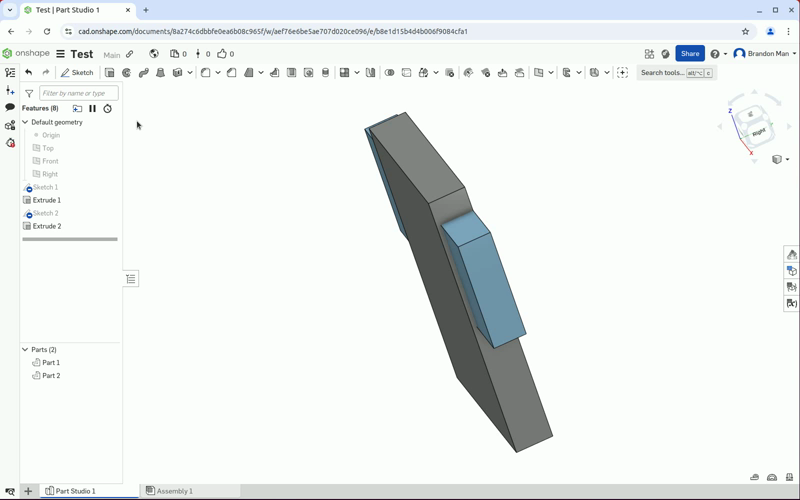
key(down, 2)
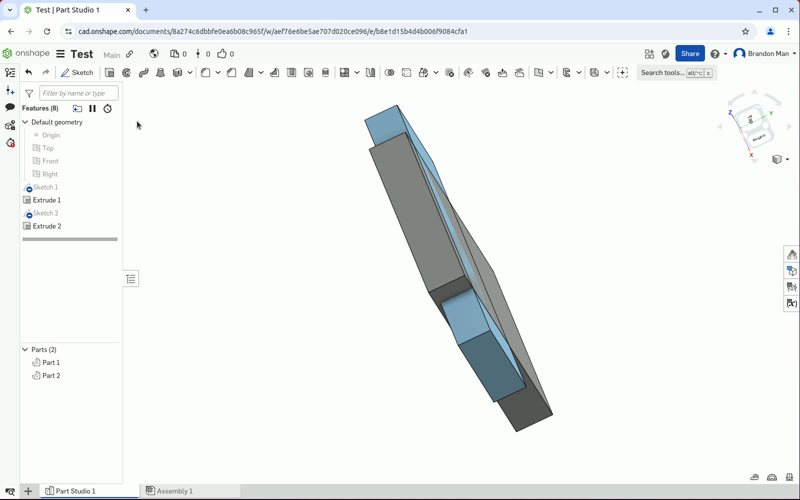
key(up, 2)
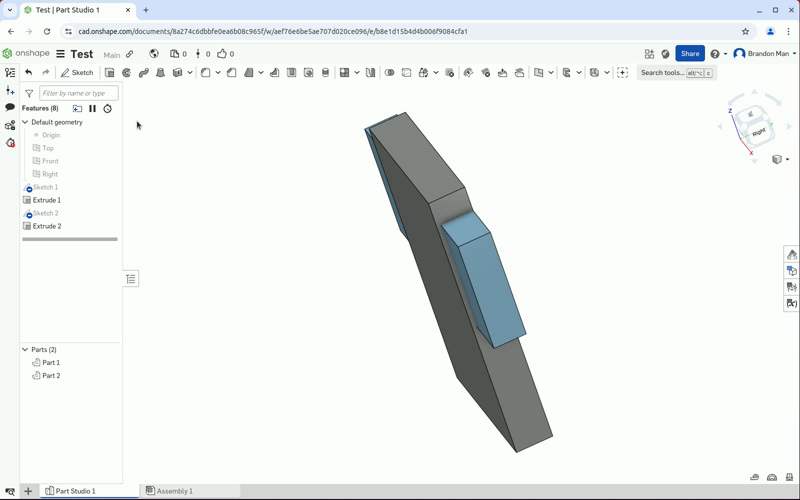
key(right, 2)
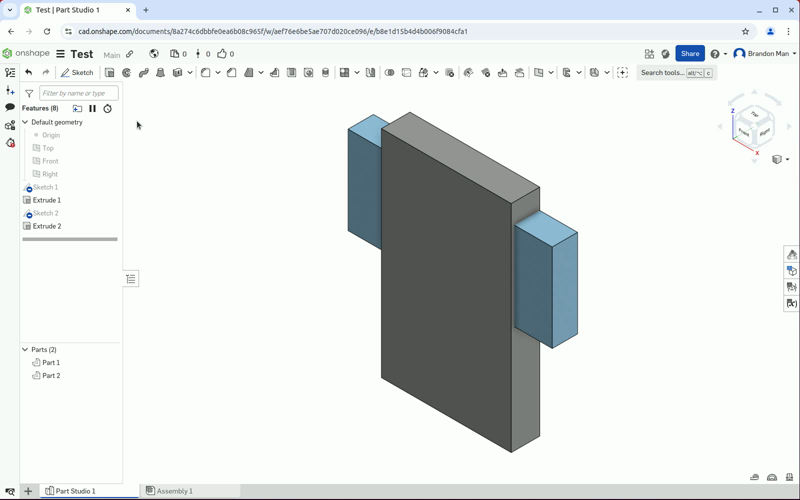
mouse_move(73, 189)
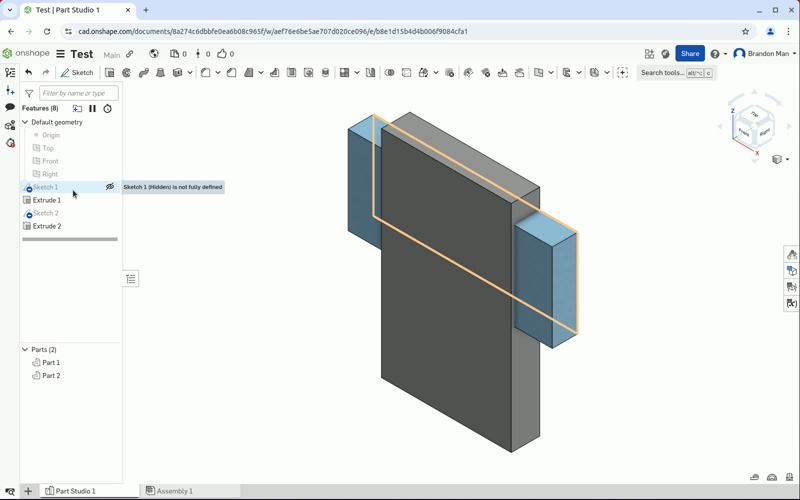
click(73, 189)